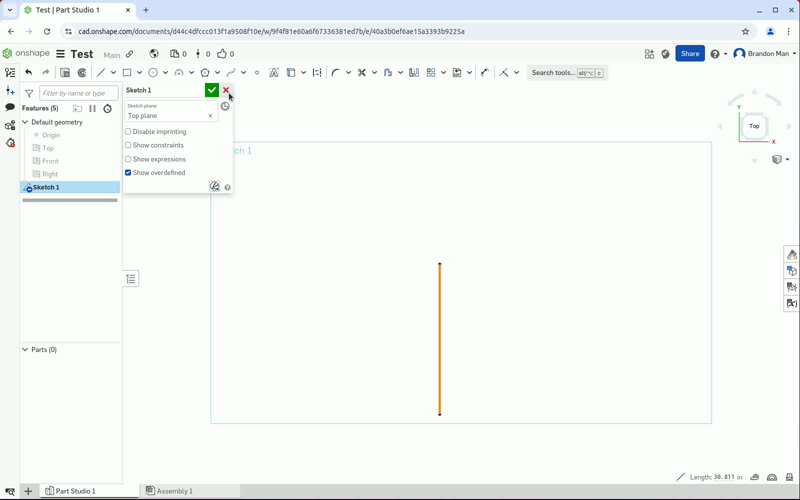
key(shift+h)
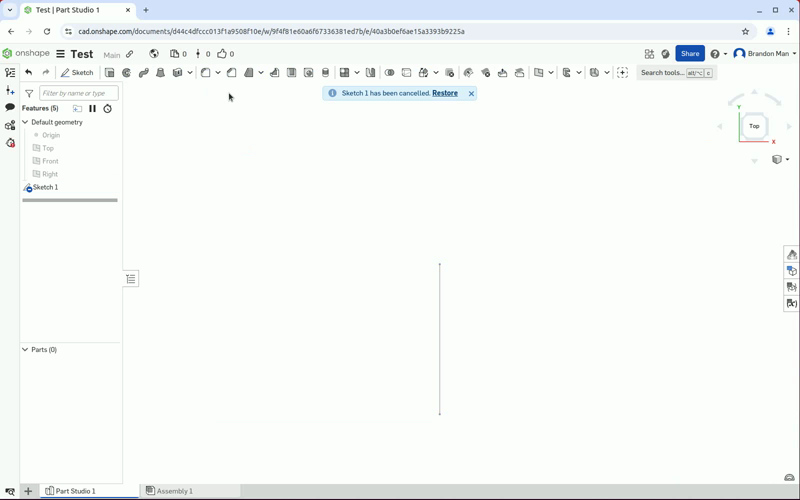
key(shift+s)
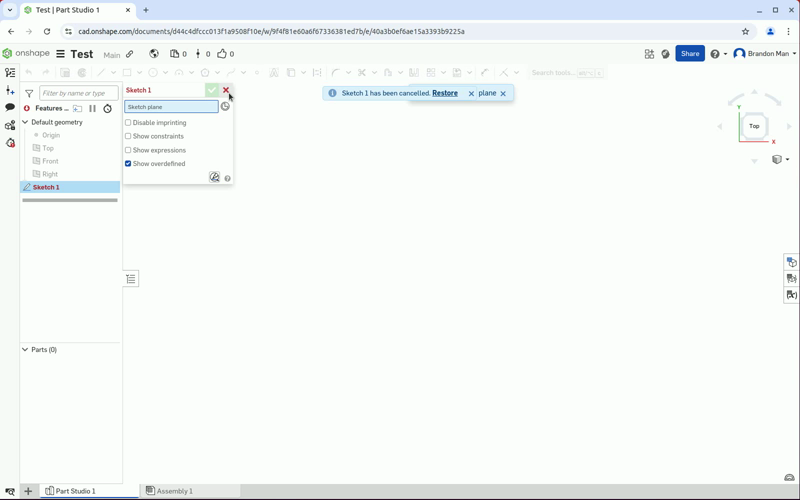
mouse_move(73, 150)
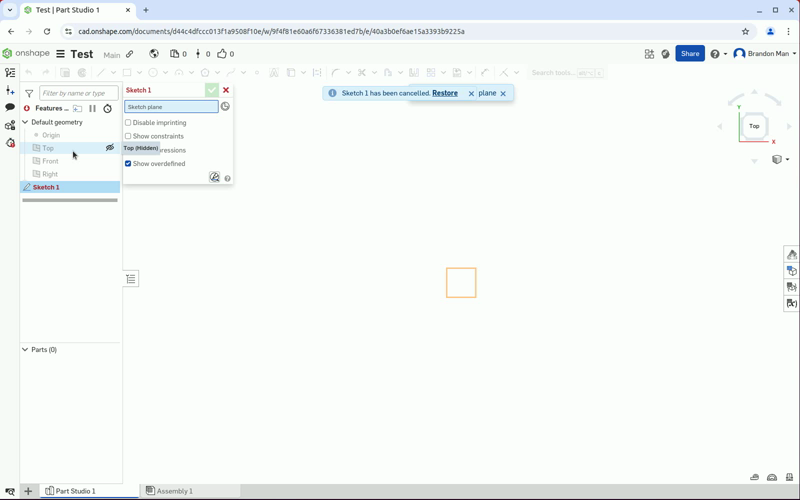
click(73, 150)
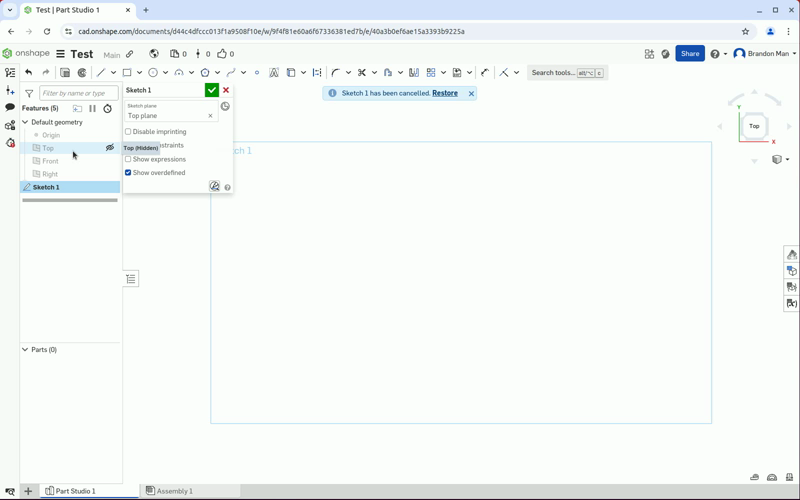
mouse_move(73, 352)
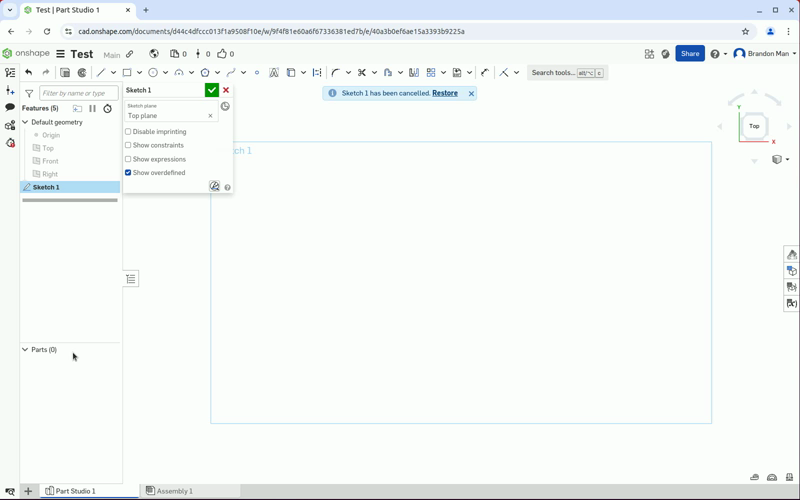
key(y)
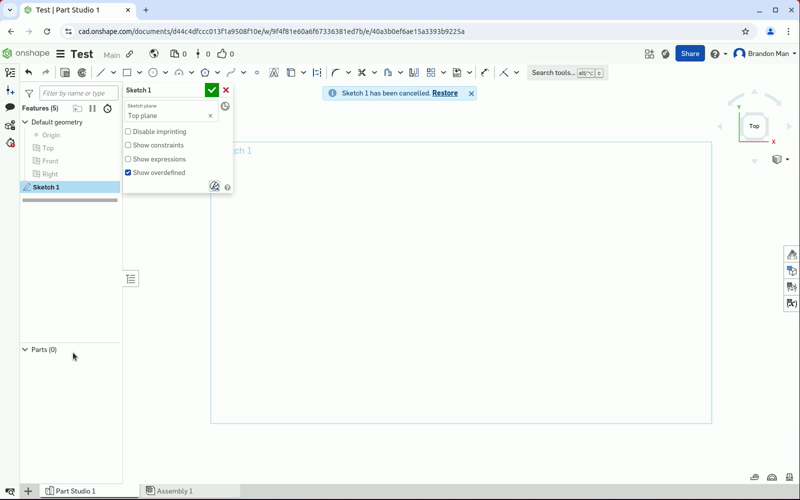
key(l)
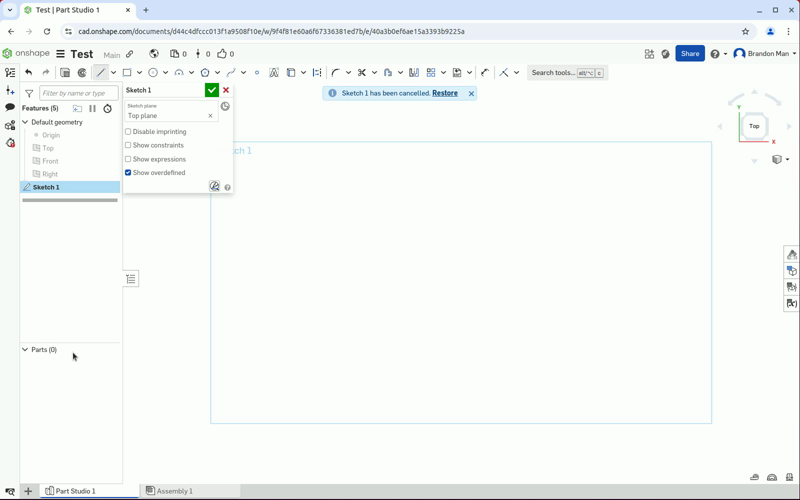
key_down(shift)
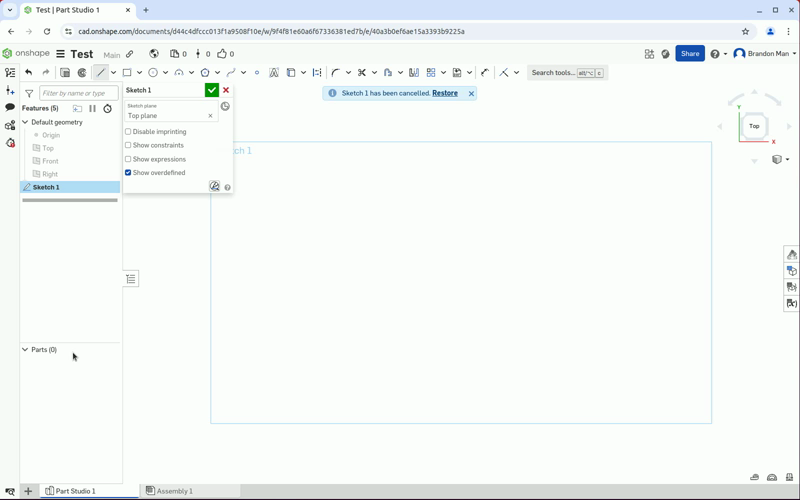
mouse_move(460, 320)
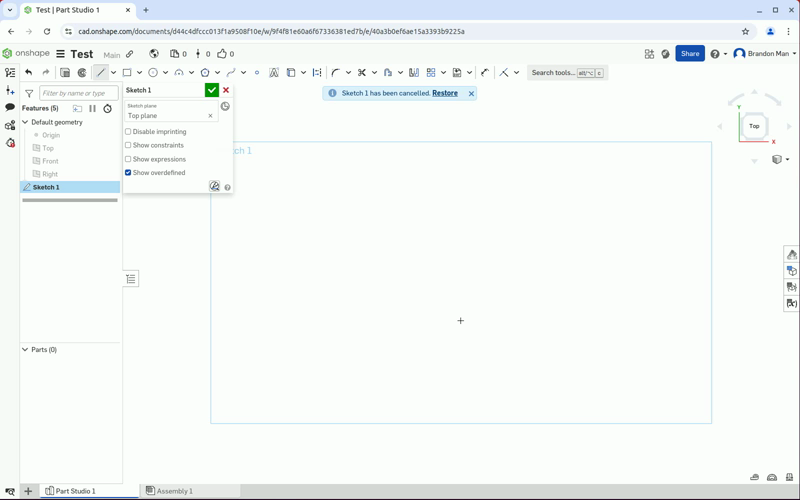
click(460, 320)
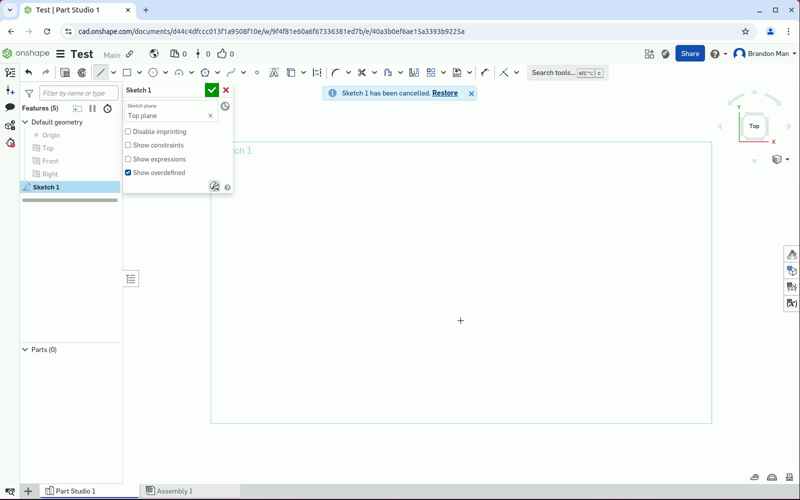
key_up(shift)
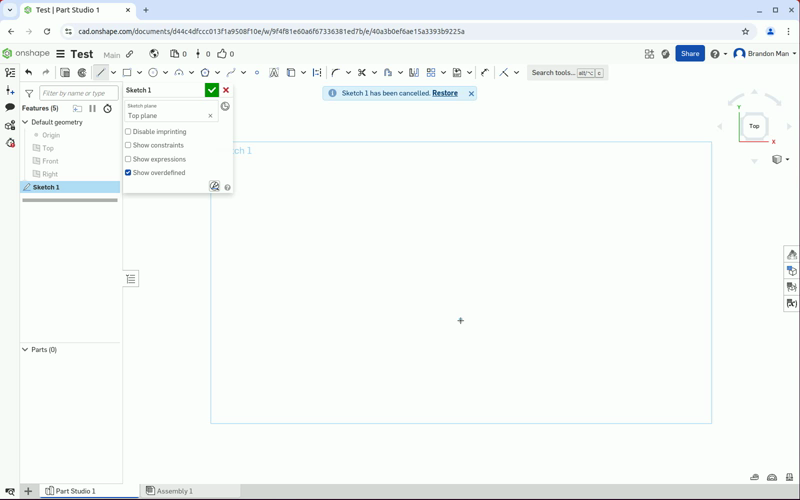
key_down(shift)
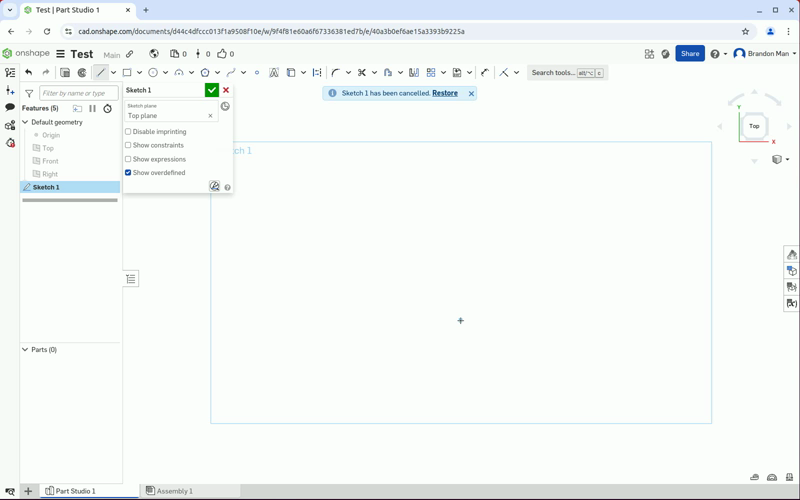
mouse_move(490, 320)
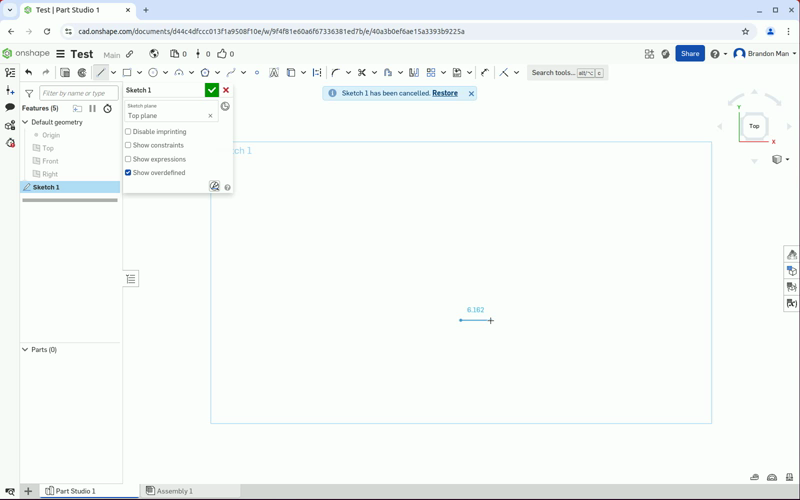
mouse_move(468, 320)
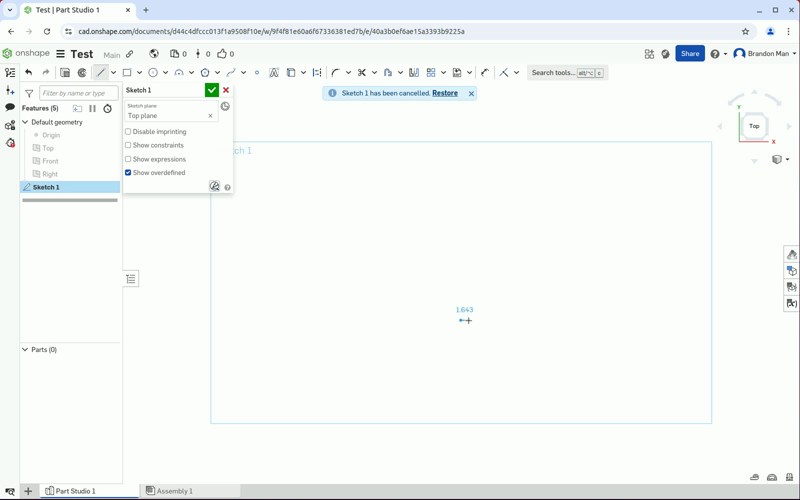
click(468, 320)
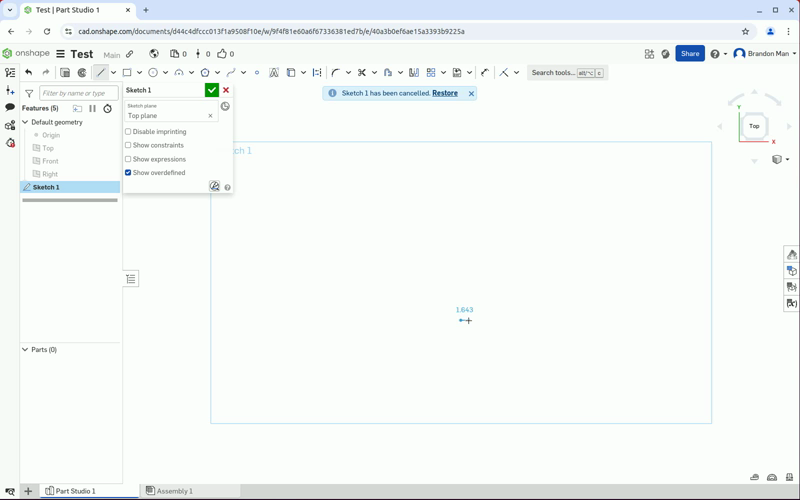
key_up(shift)
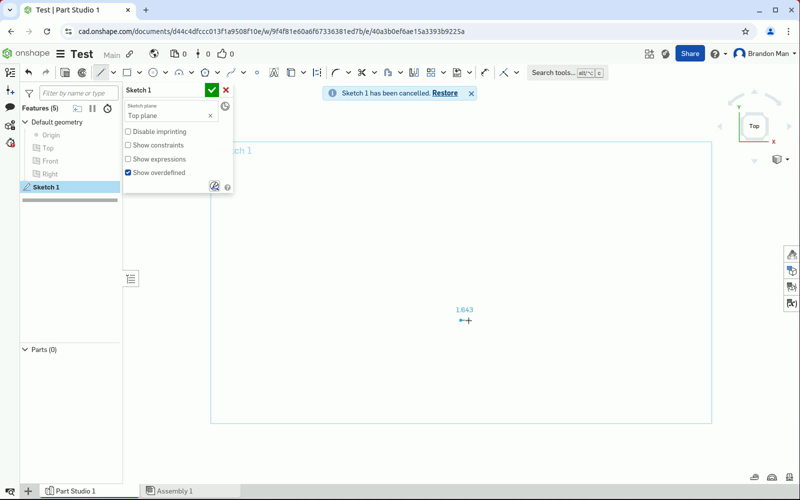
key_down(shift)
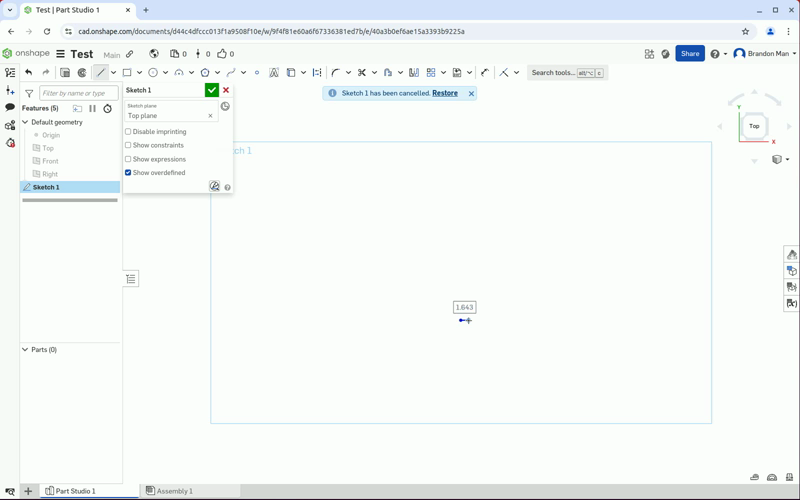
mouse_move(498, 320)
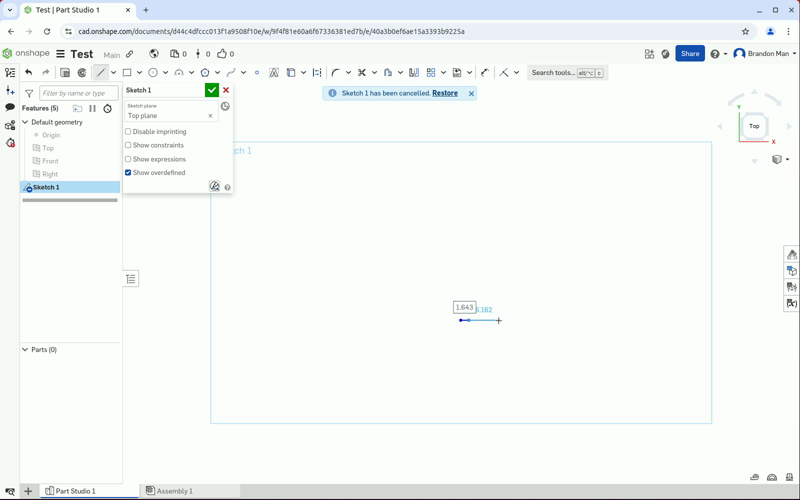
mouse_move(468, 282)
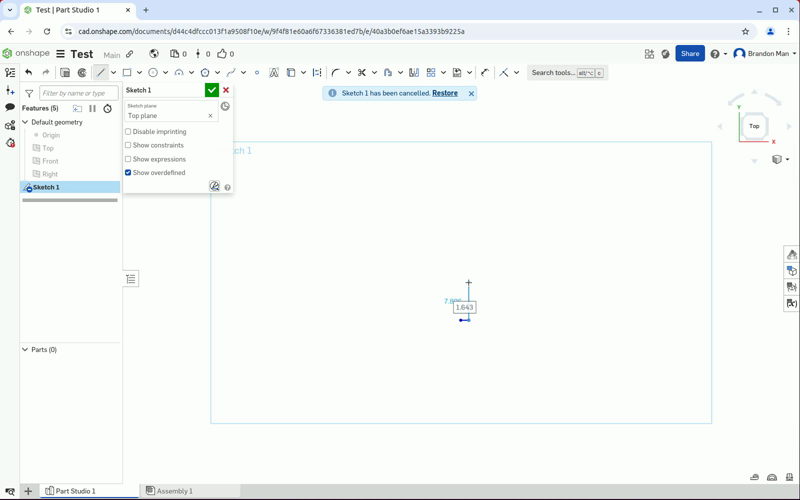
click(468, 282)
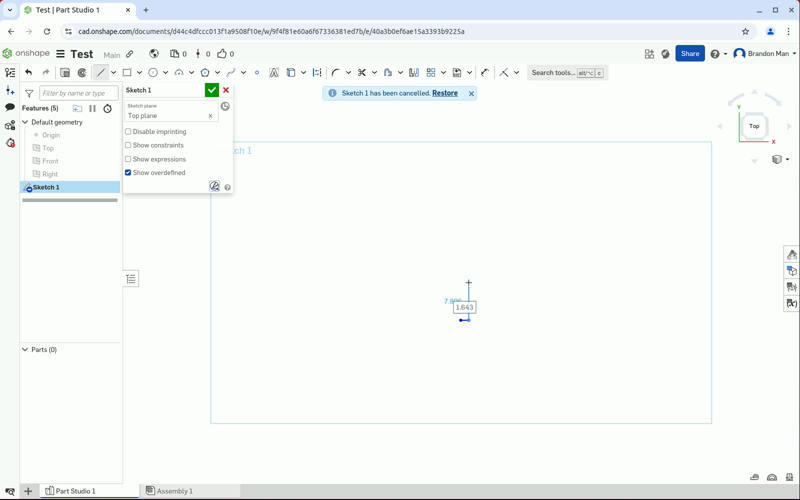
key_up(shift)
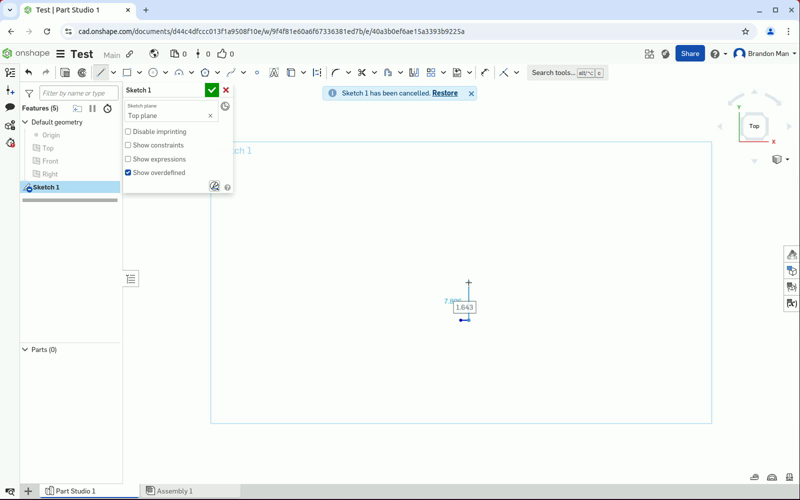
key_down(shift)
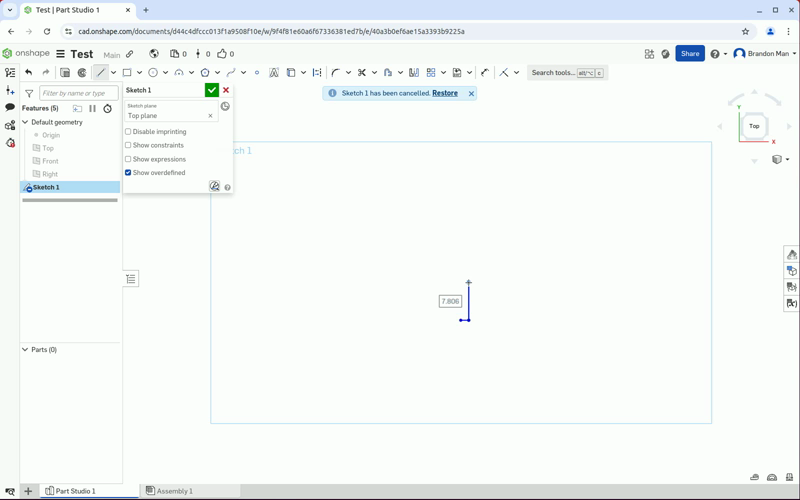
mouse_move(498, 282)
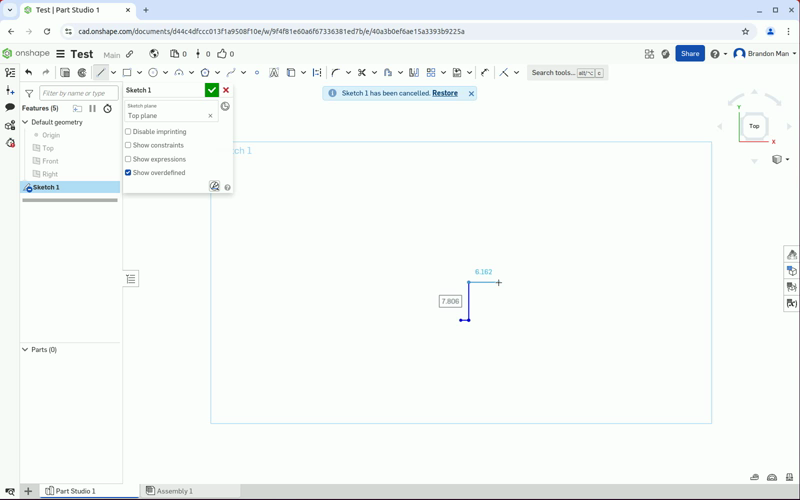
mouse_move(460, 282)
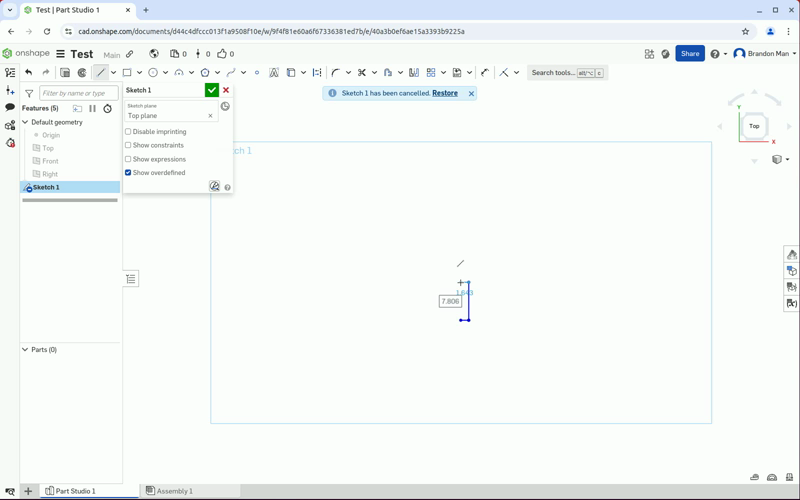
click(460, 282)
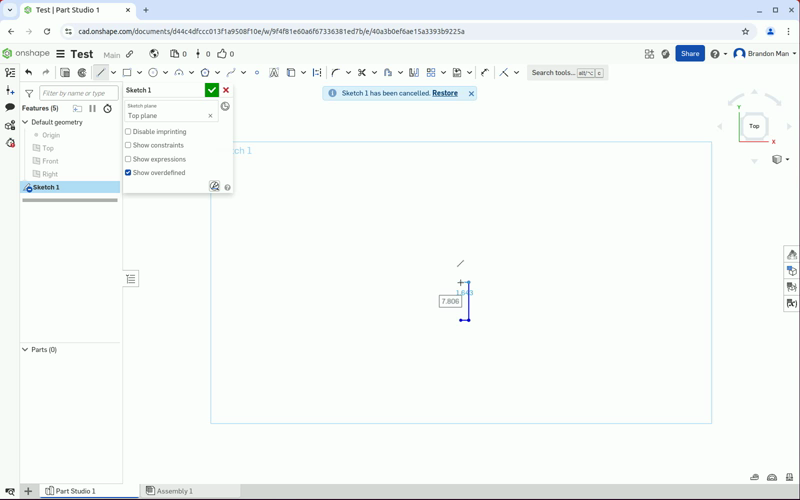
key_up(shift)
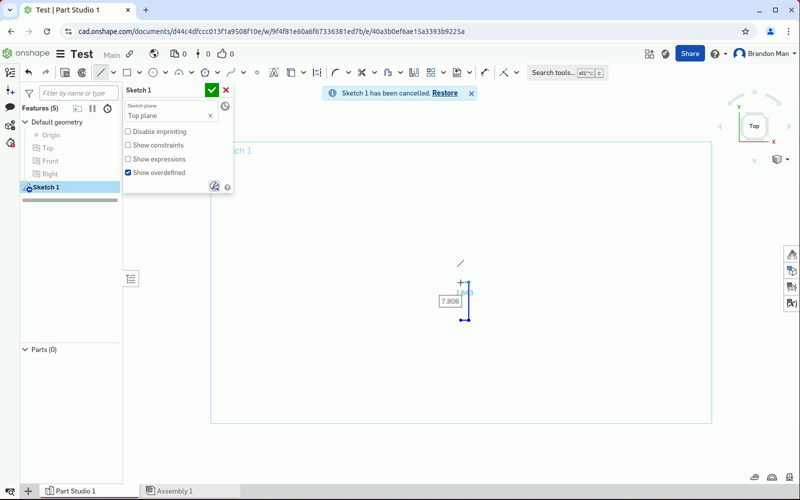
mouse_move(490, 282)
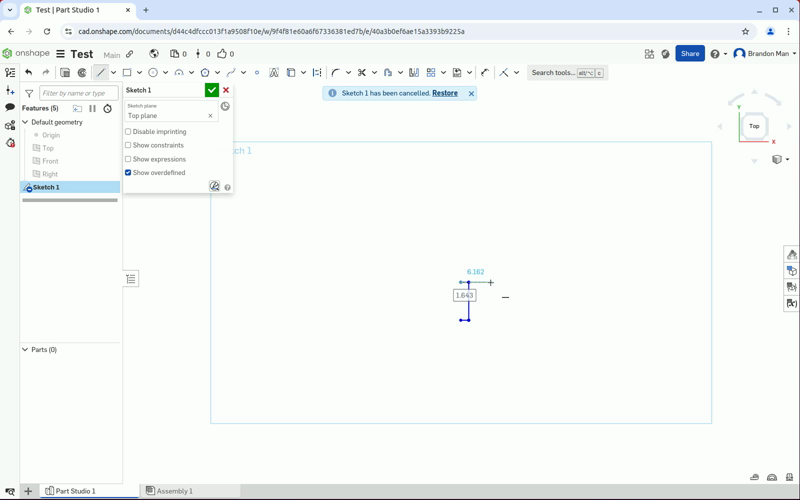
key_down(shift)
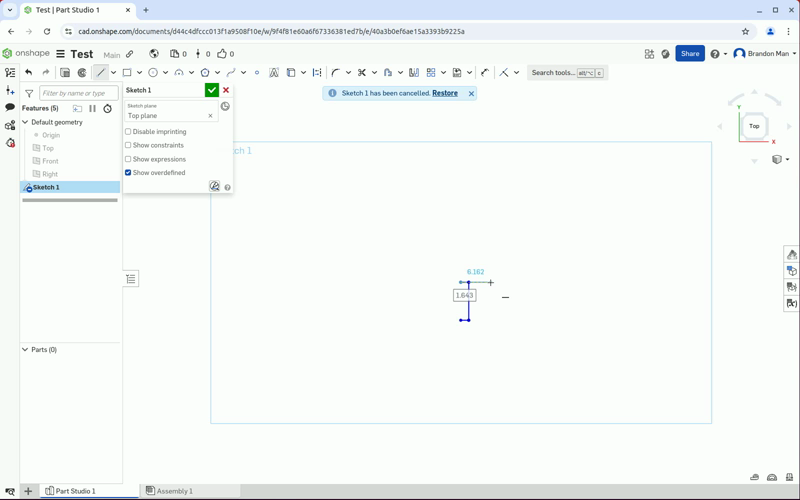
mouse_move(460, 320)
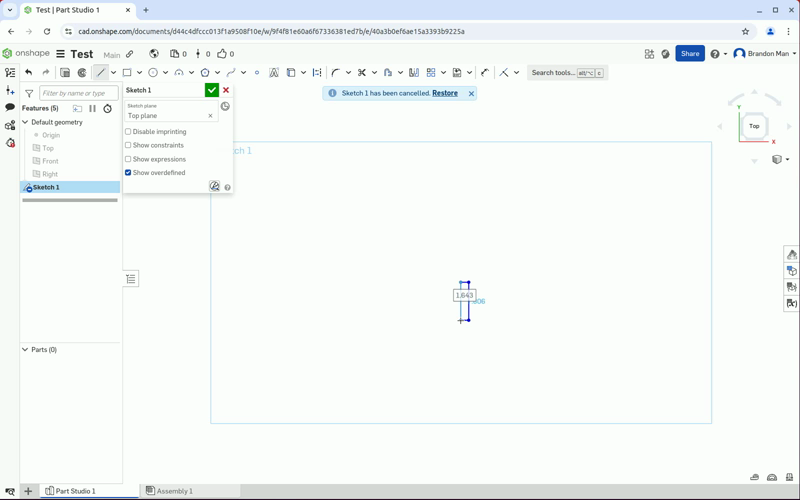
key_up(shift)
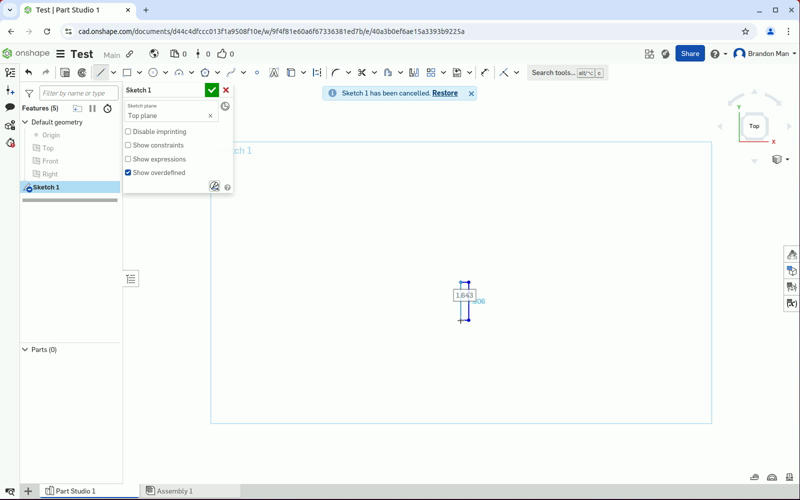
click(460, 320)
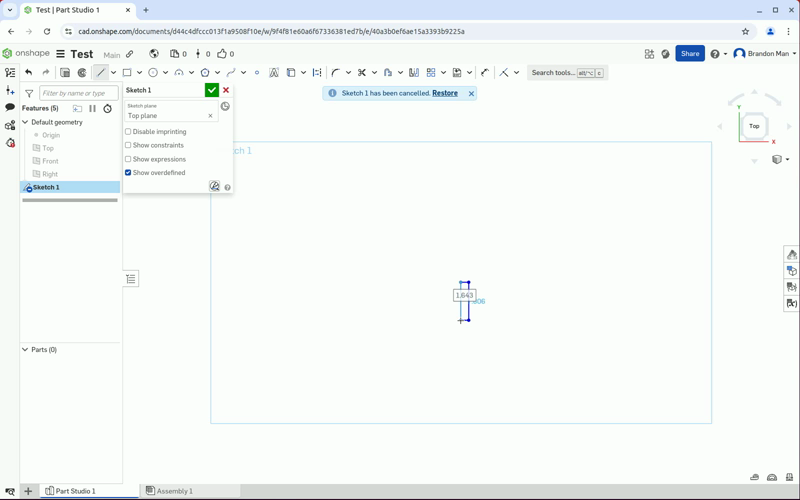
key(esc)
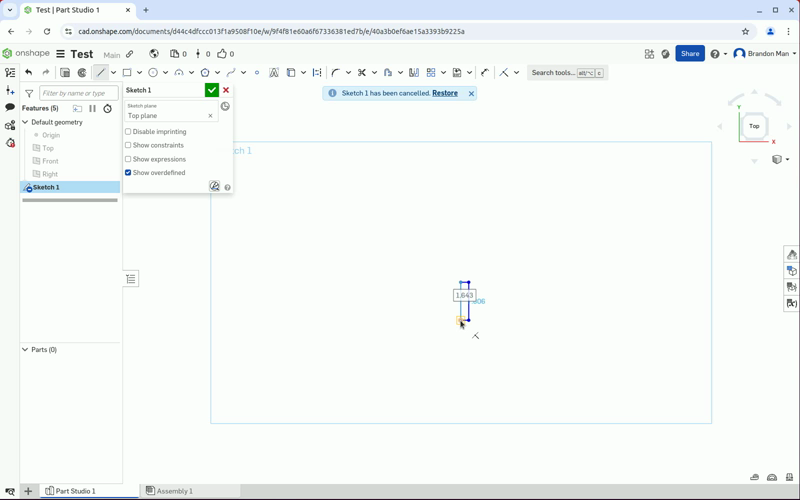
mouse_move(466, 308)
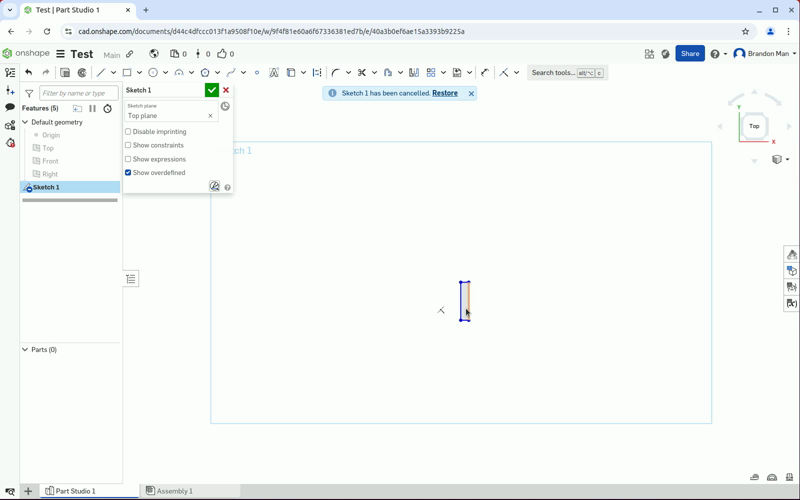
scroll(6)
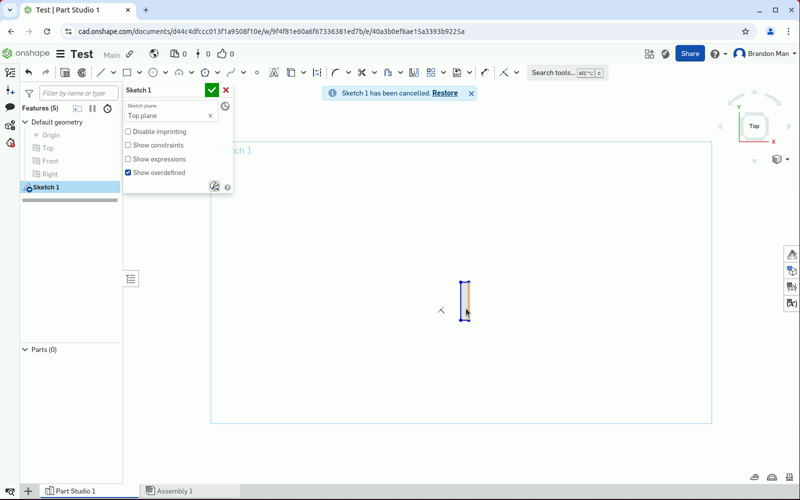
scroll(6)
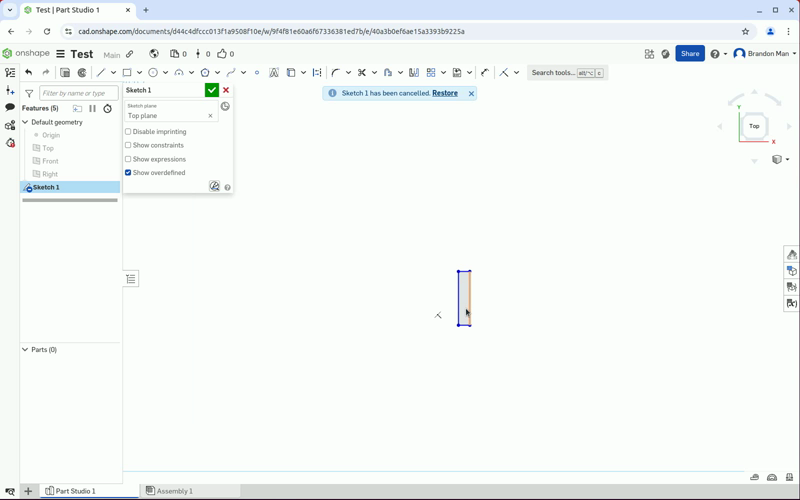
scroll(6)
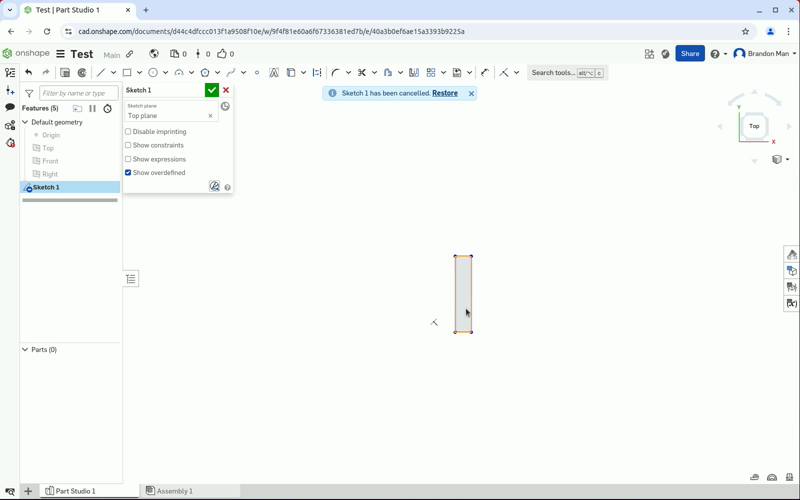
scroll(6)
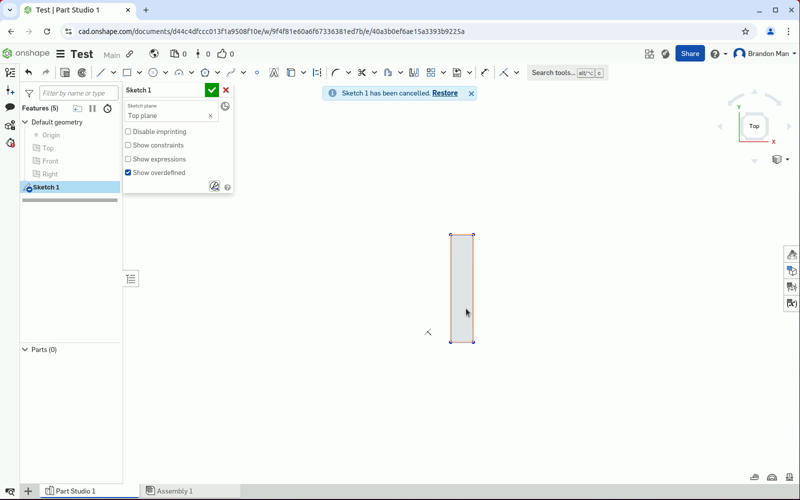
scroll(6)
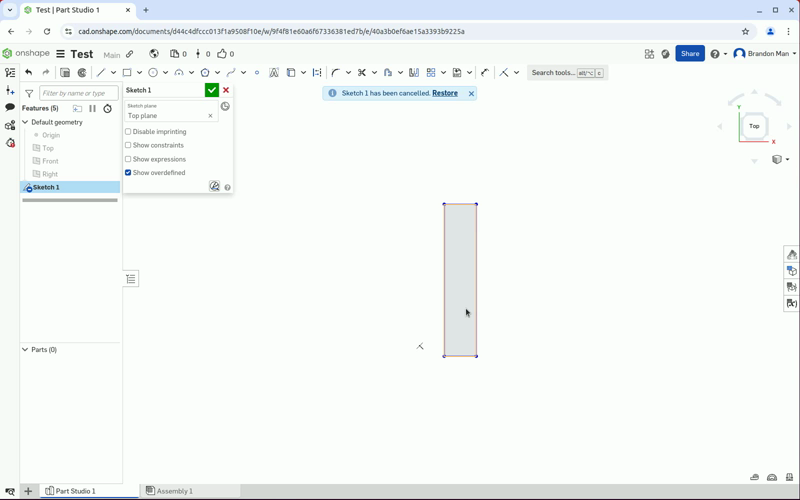
scroll(6)
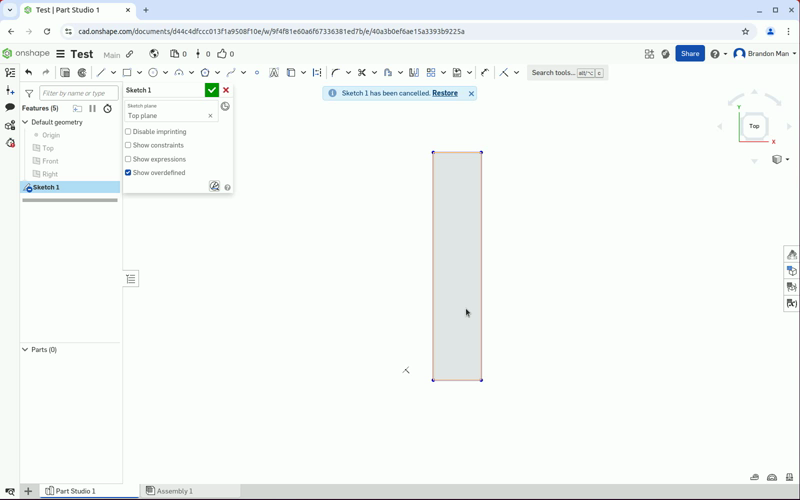
scroll(6)
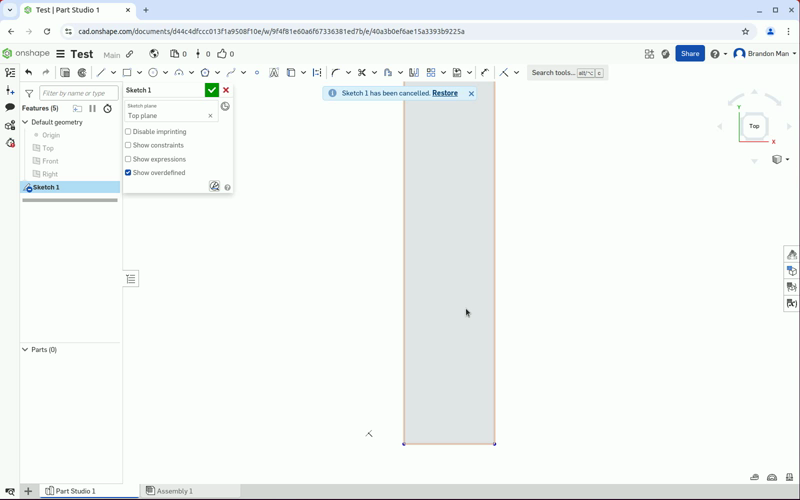
click(466, 308)
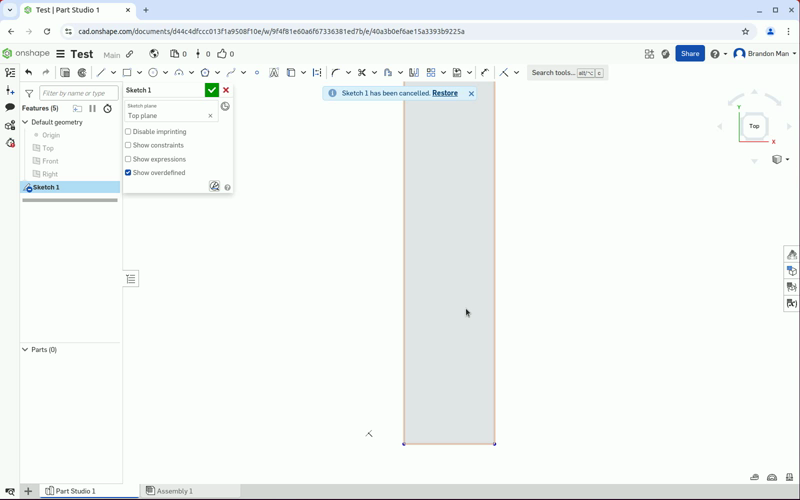
scroll(-6)
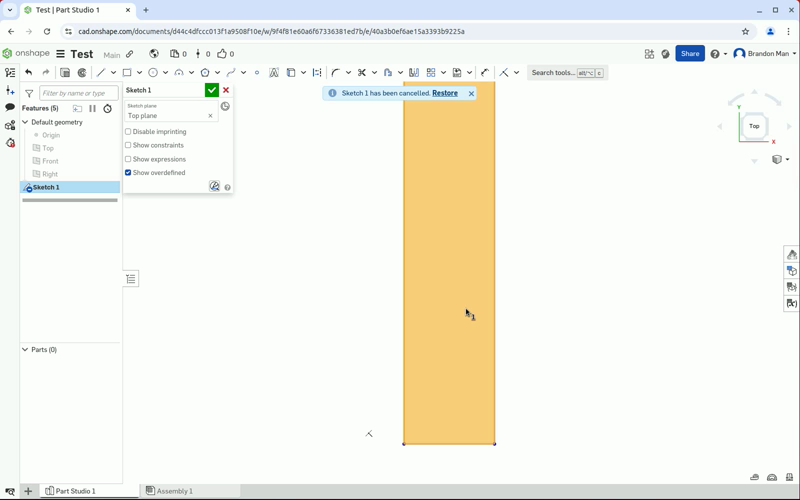
scroll(-6)
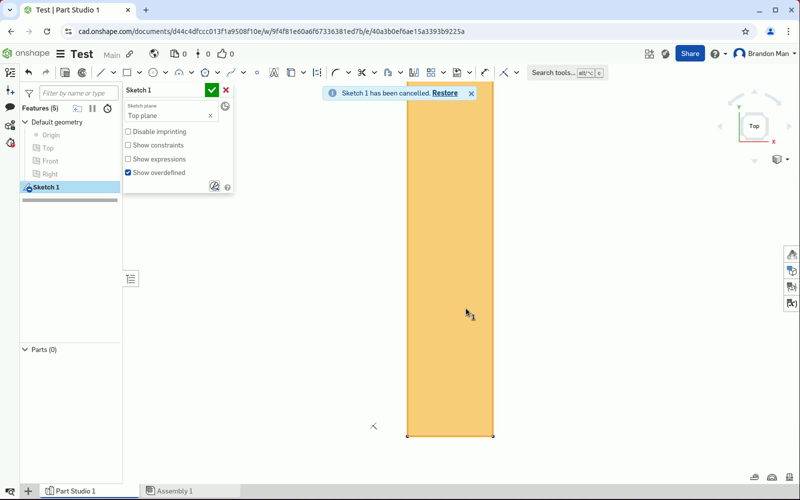
scroll(-6)
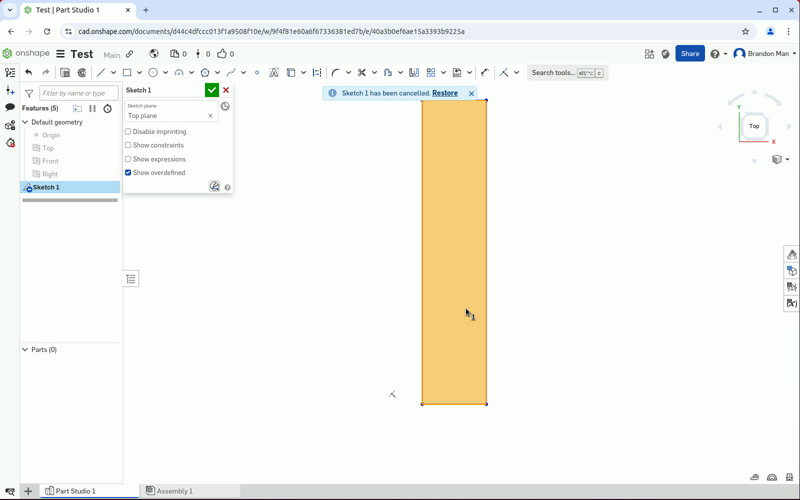
scroll(-6)
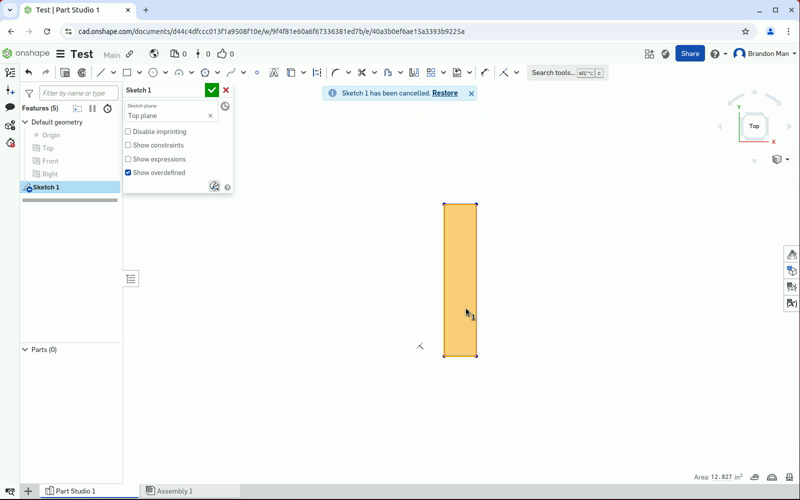
scroll(-6)
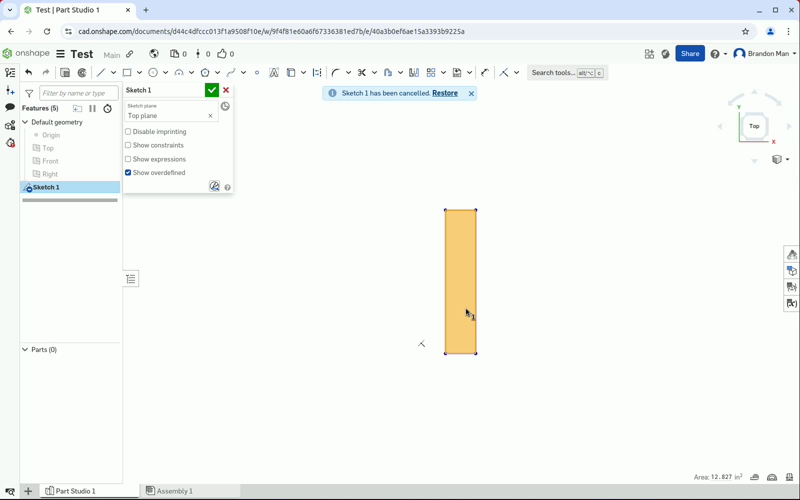
scroll(-6)
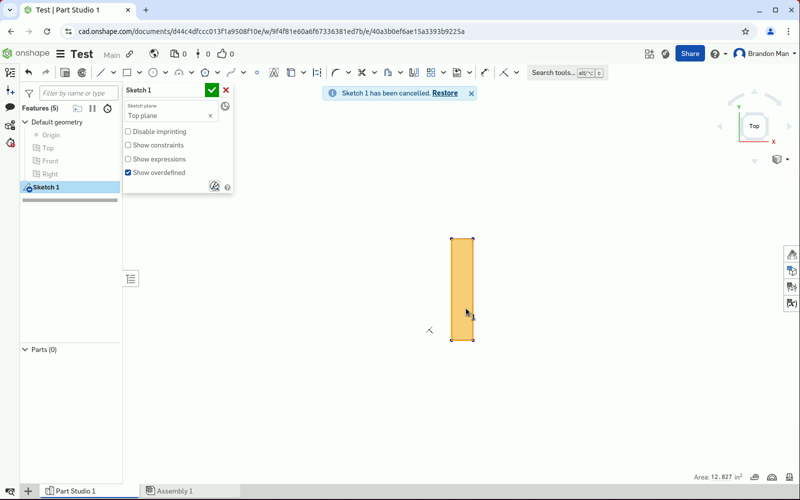
scroll(-6)
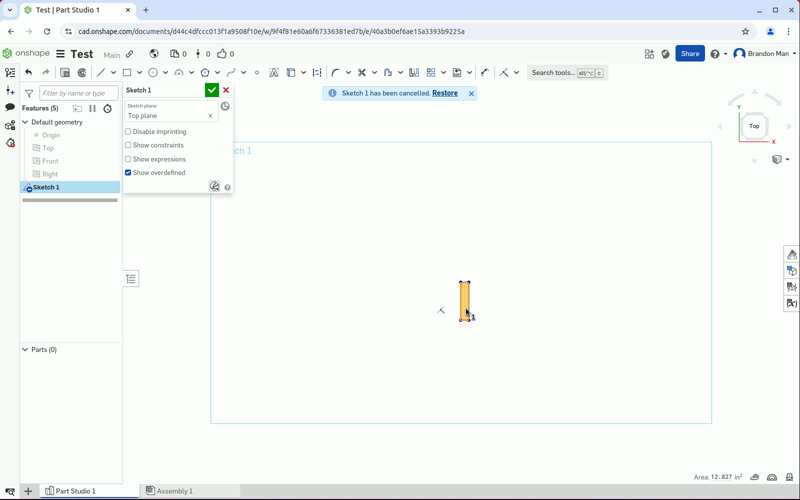
mouse_move(73, 352)
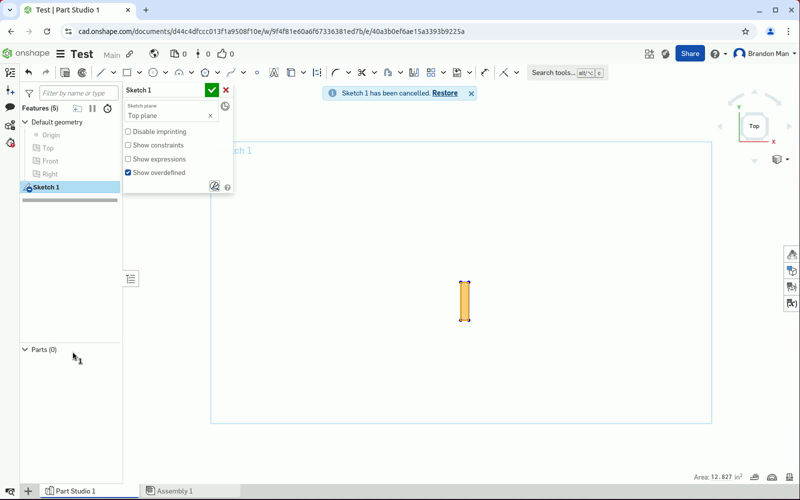
key(shift+y)
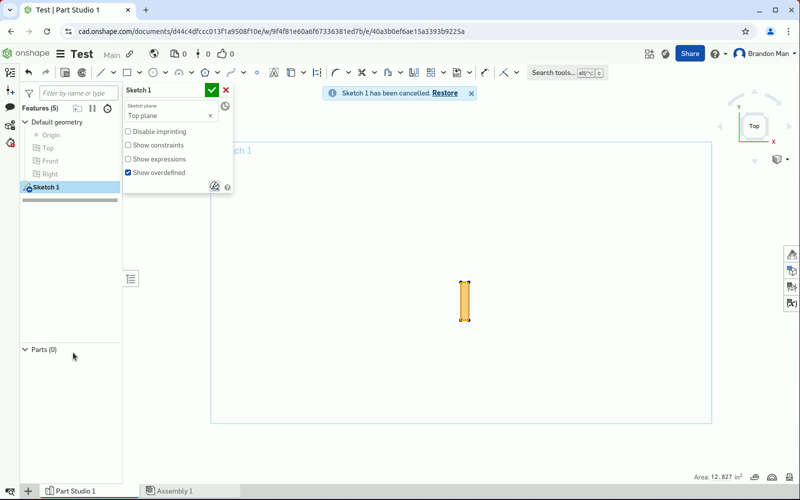
key(shift+e)
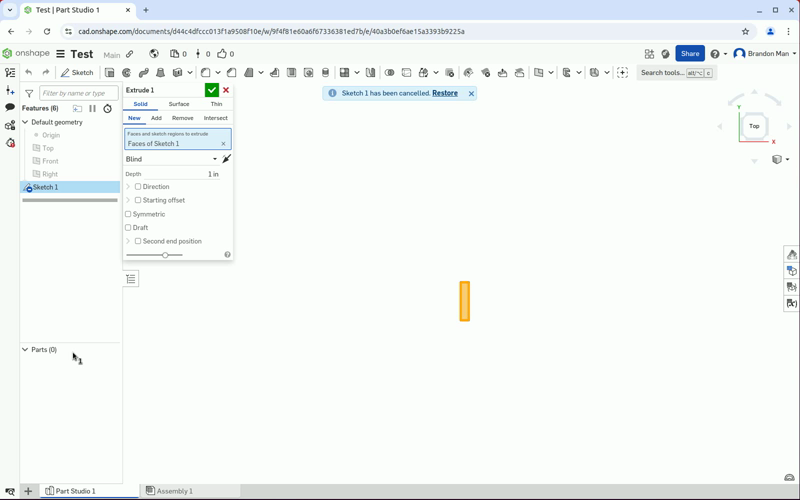
mouse_move(143, 106)
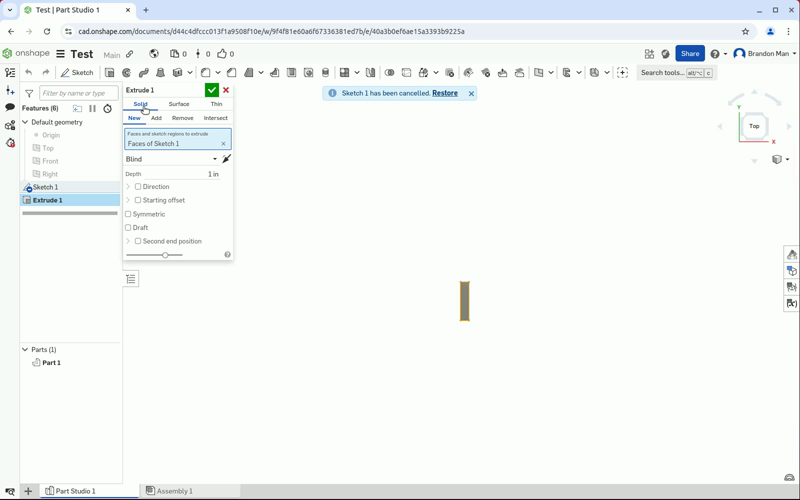
click(143, 106)
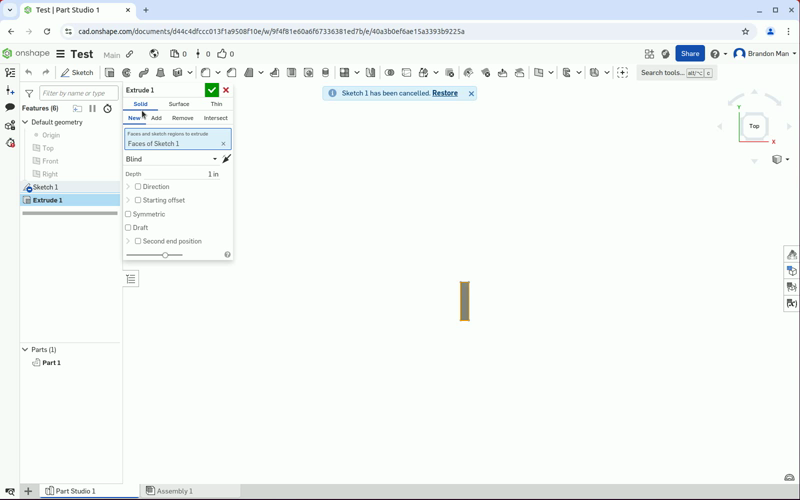
mouse_move(137, 120)
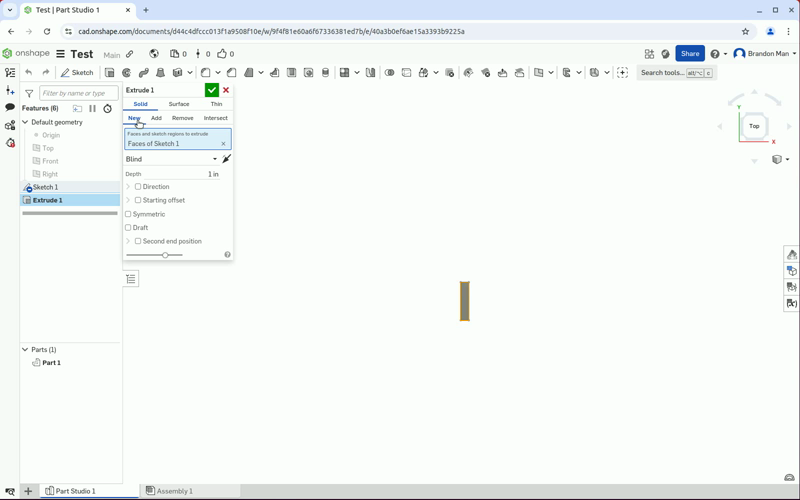
click(137, 120)
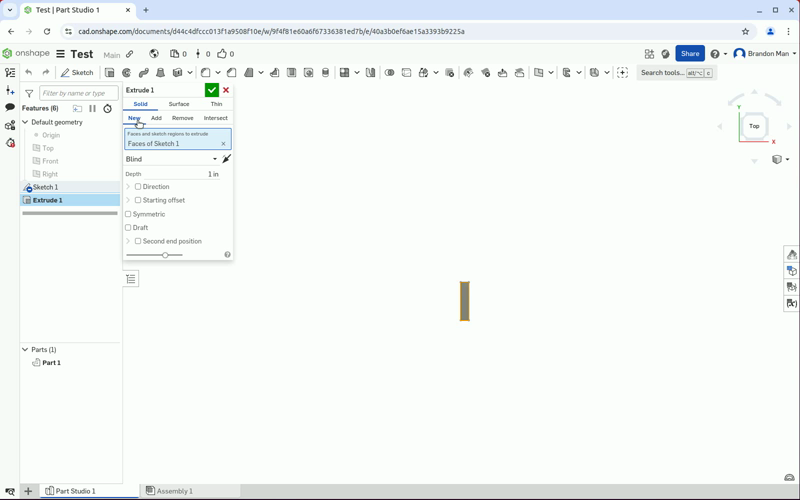
key(tab, 4)
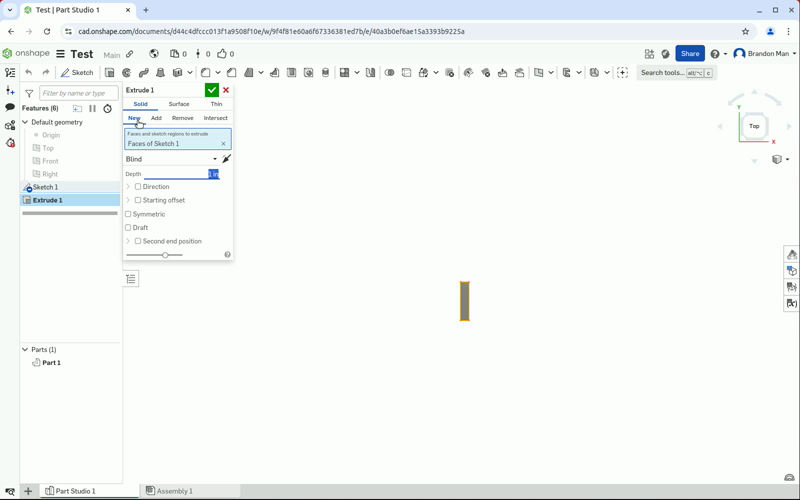
text(23.108)
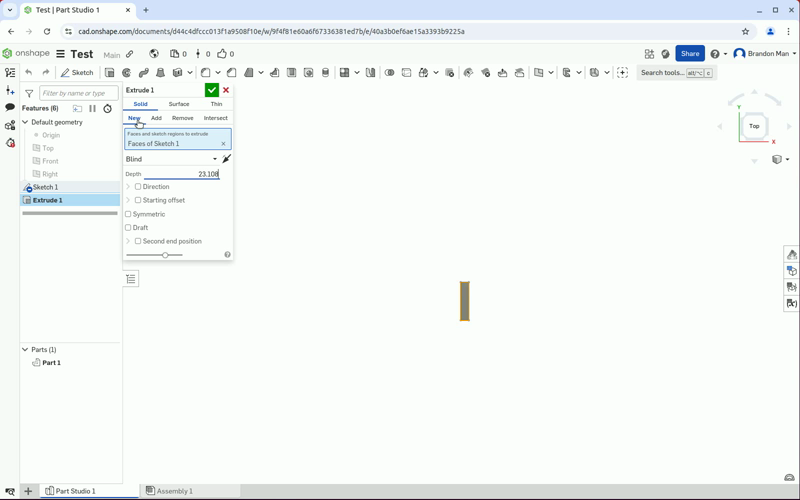
key(enter)
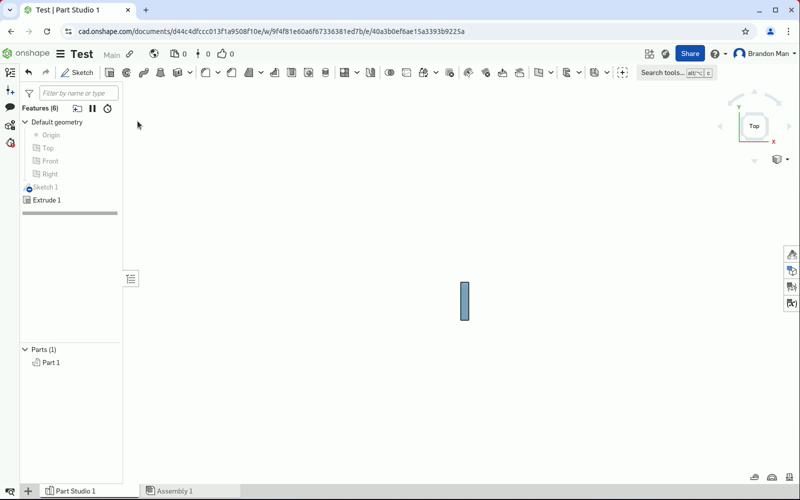
key(shift+h)
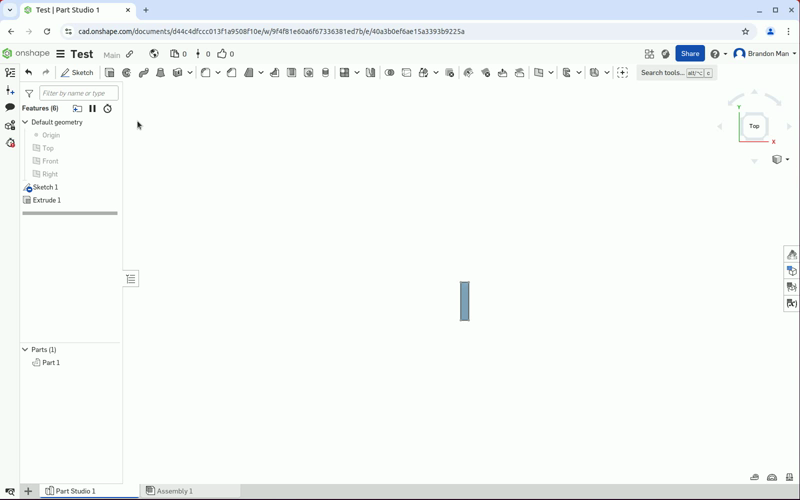
key(shift+h)
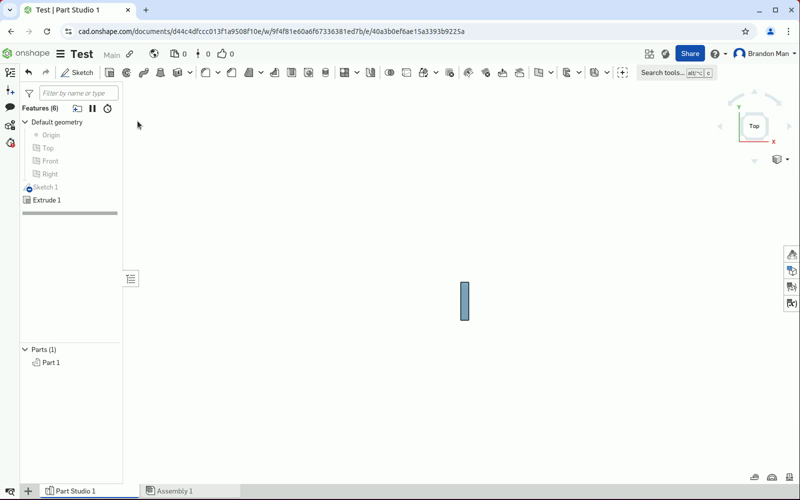
mouse_move(73, 189)
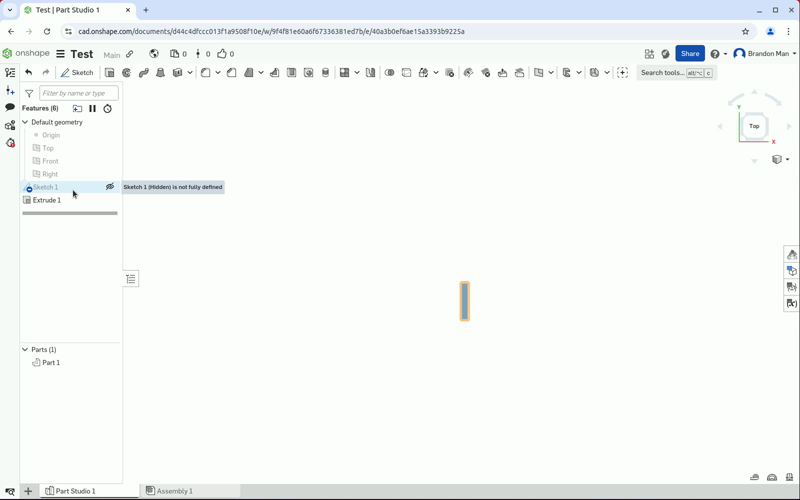
click(73, 189)
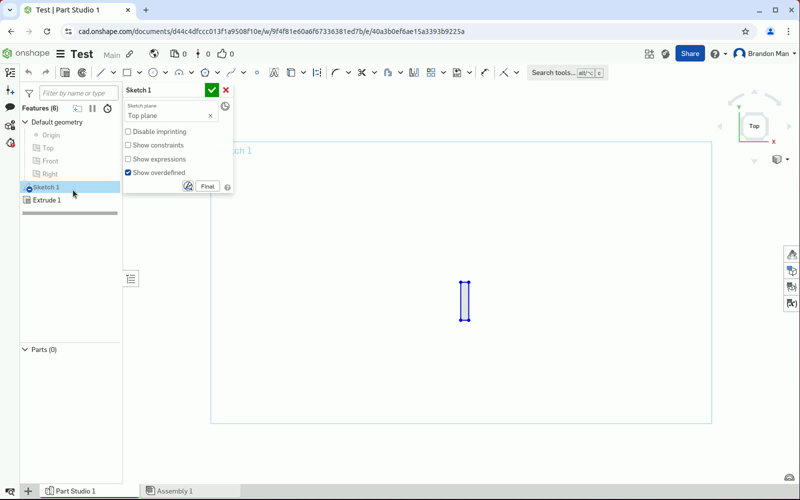
mouse_move(229, 92)
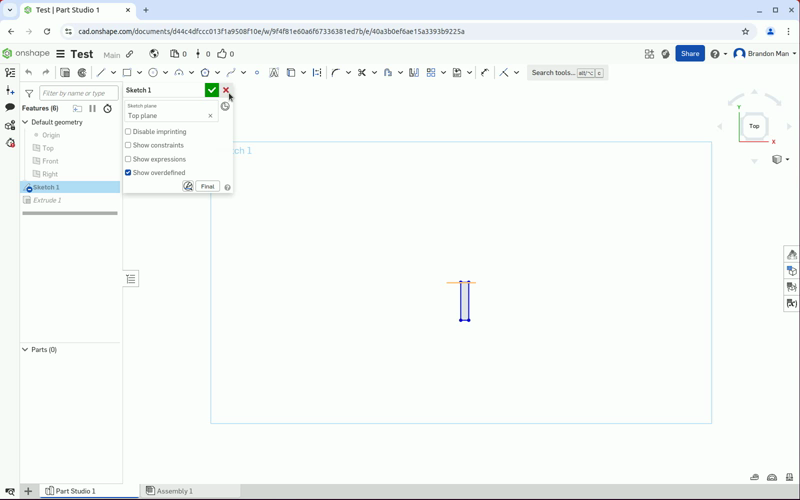
click(229, 92)
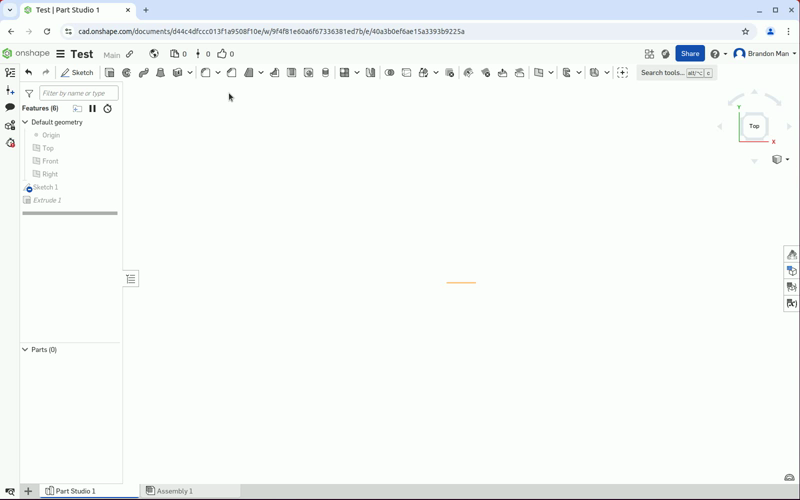
mouse_move(73, 352)
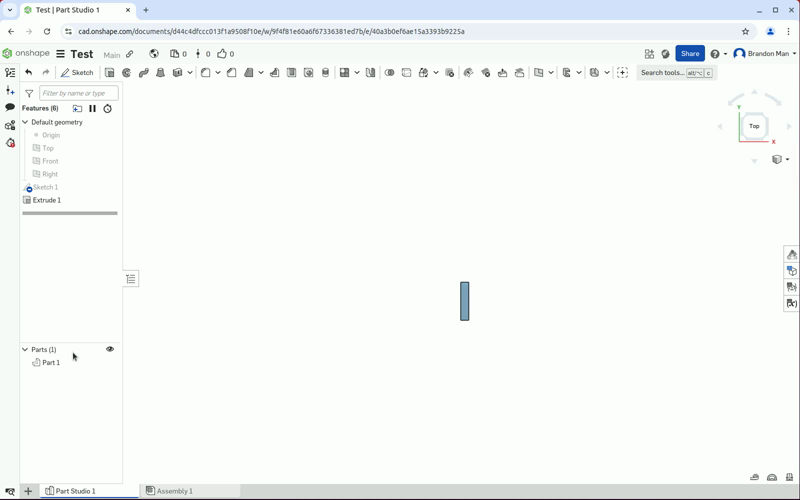
key(y)
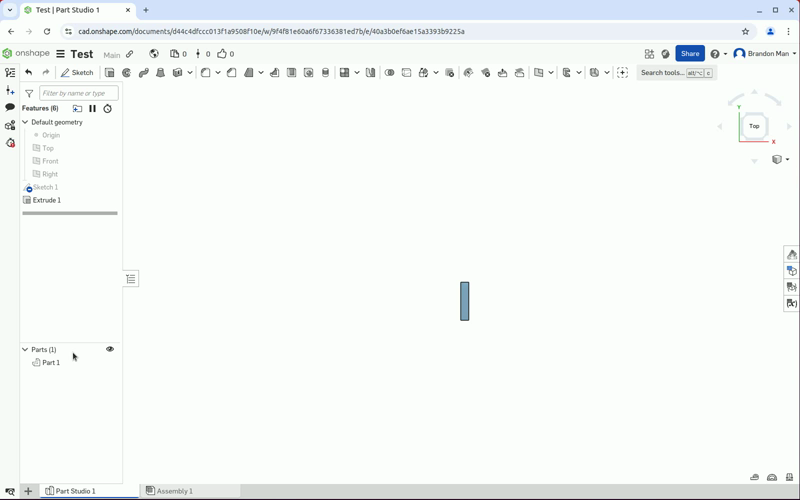
key(shift+p)
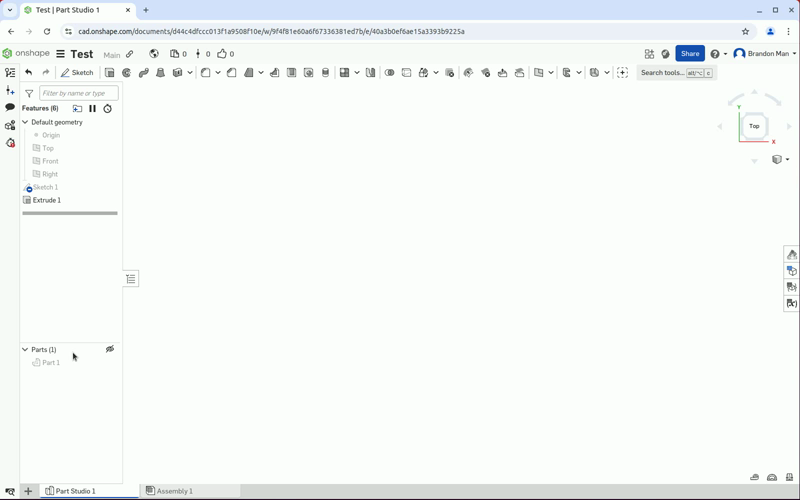
key(space)
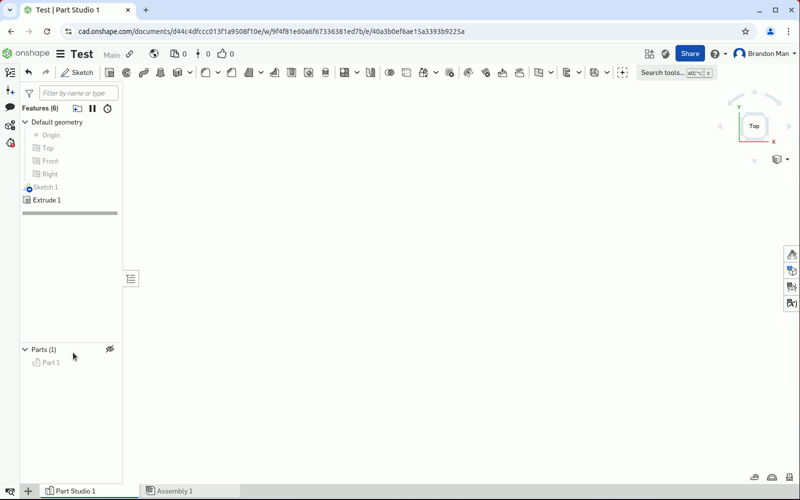
key_down(shift)
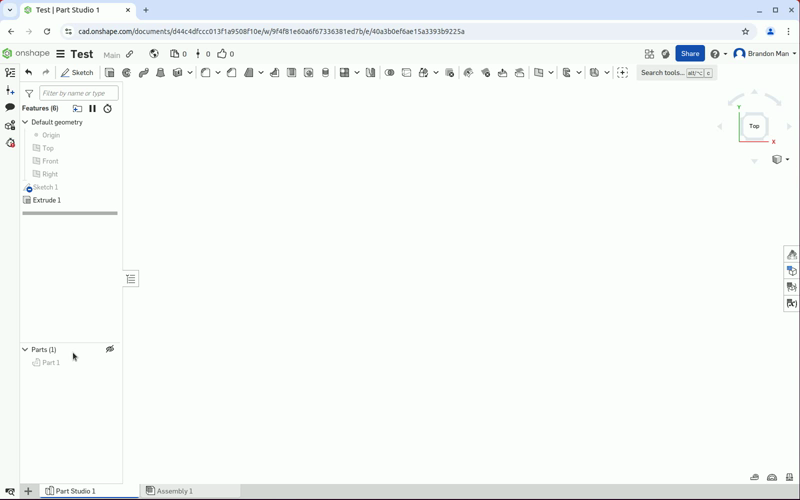
key(up)
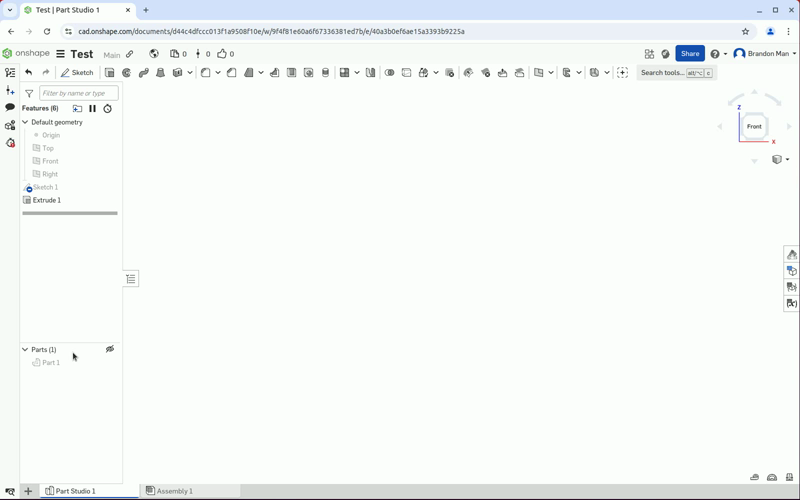
key_up(shift)
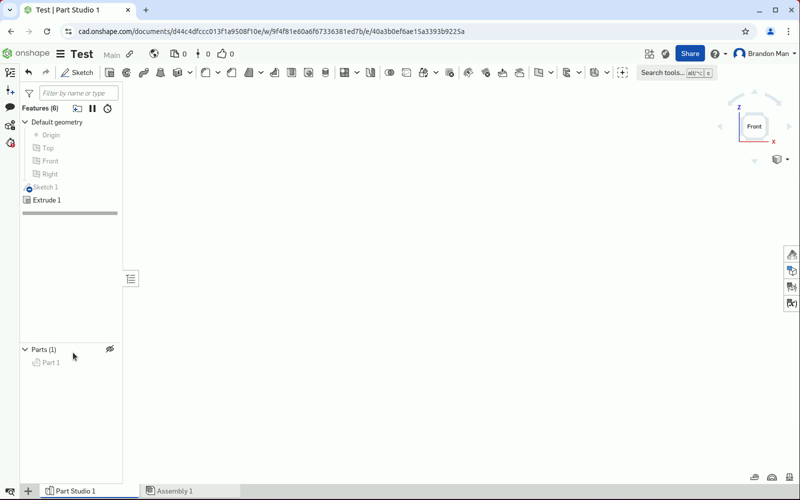
key(space)
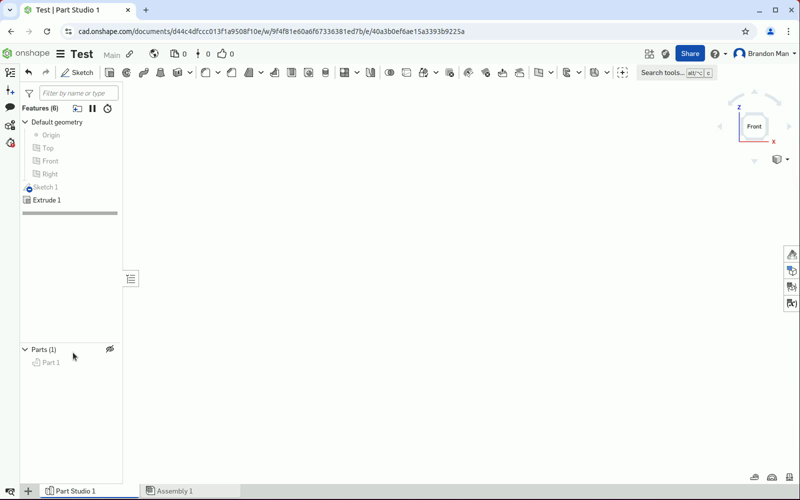
key_down(shift)
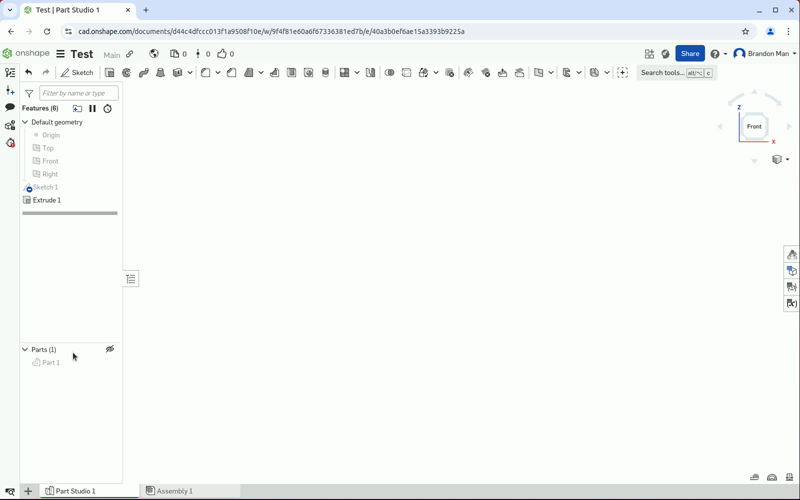
key(left)
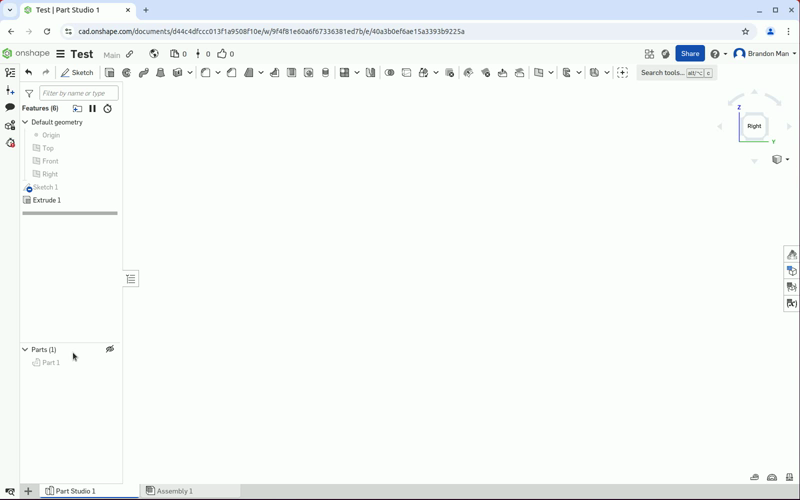
key_up(shift)
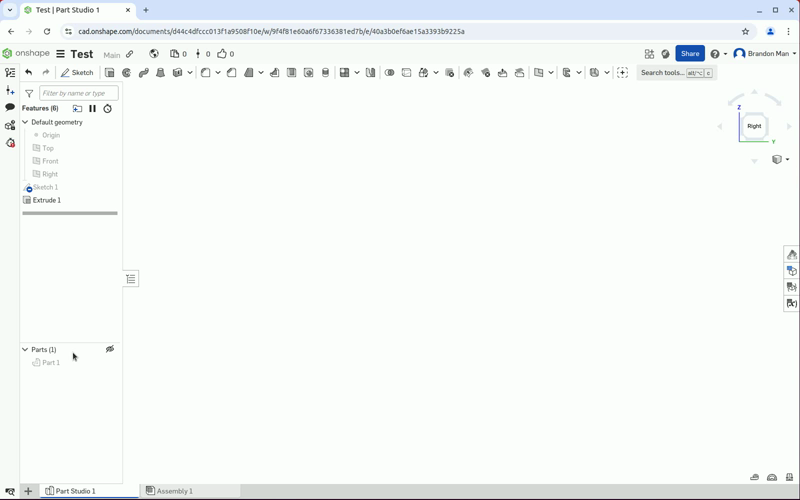
mouse_move(73, 352)
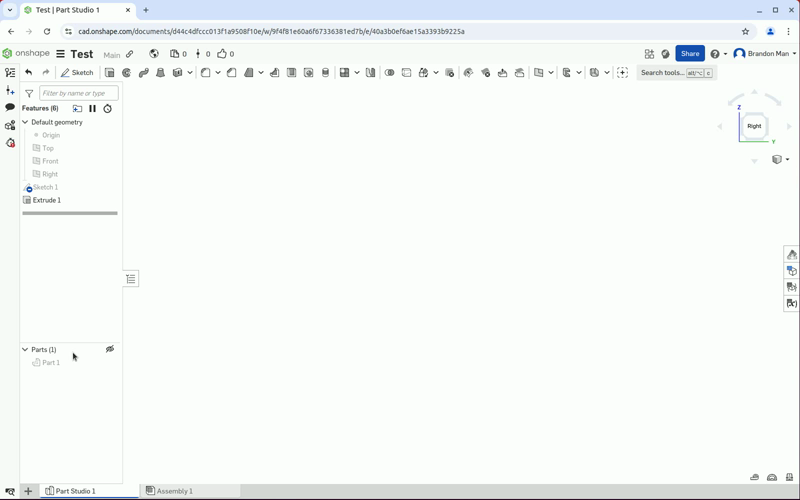
key(shift+y)
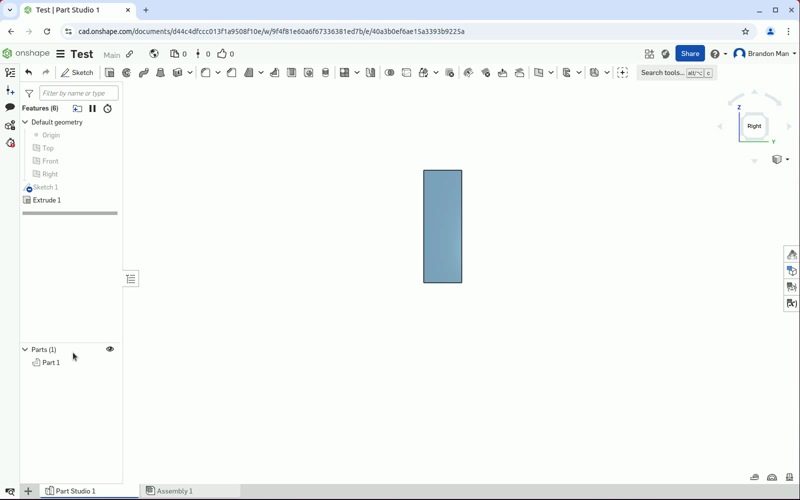
mouse_move(541, 75)
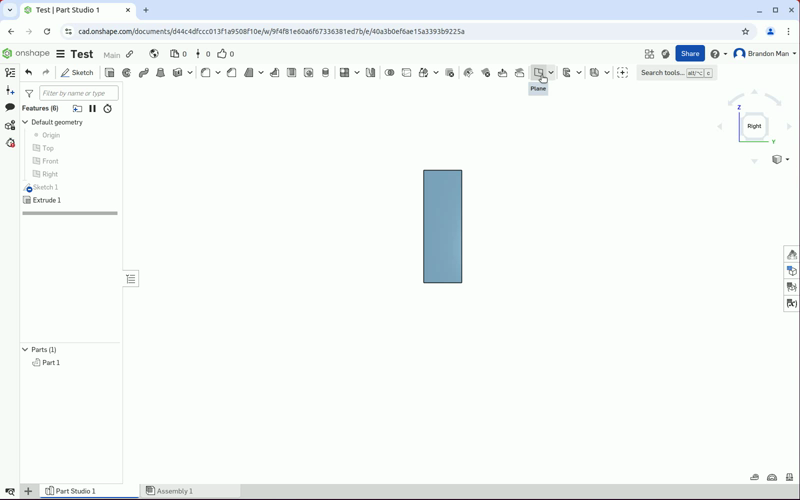
click(541, 75)
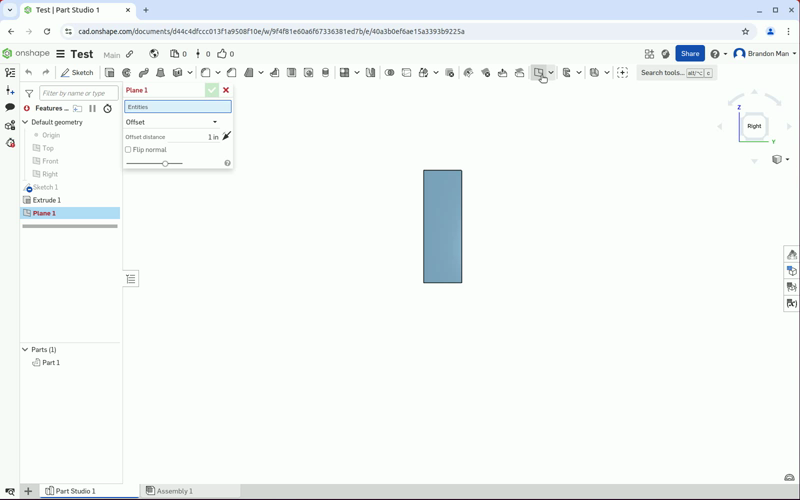
mouse_move(73, 176)
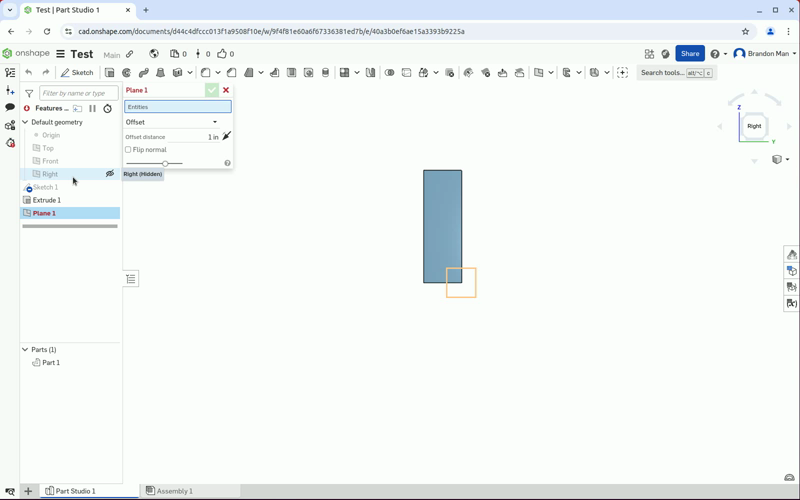
click(73, 176)
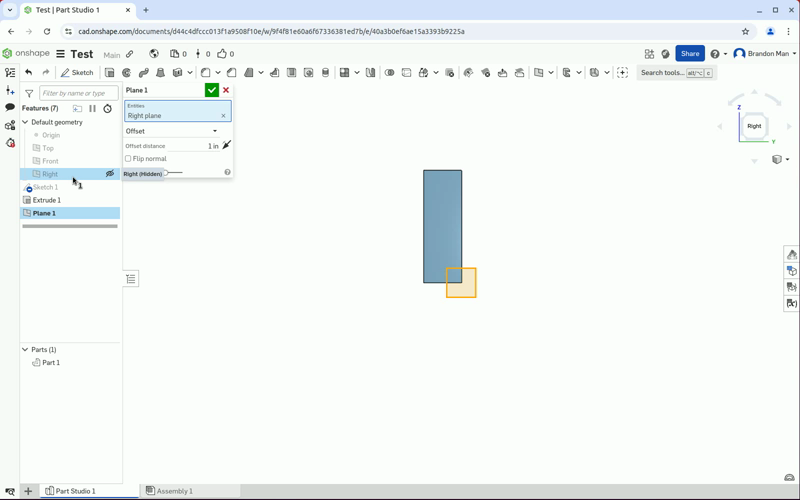
key(tab, 2)
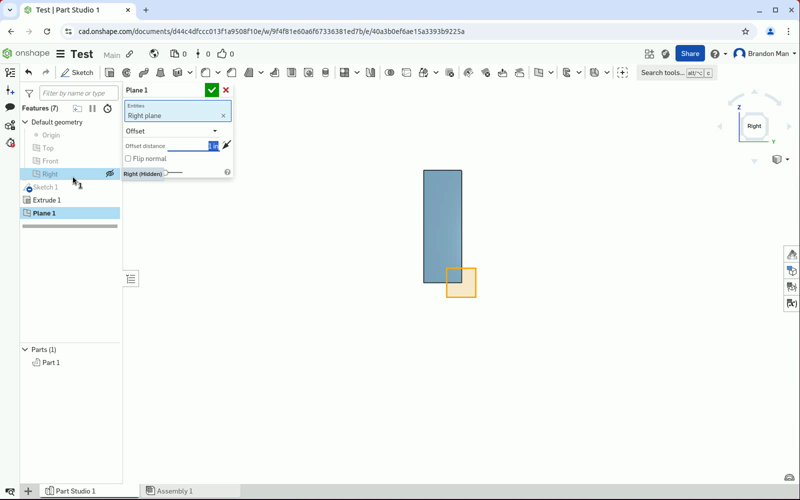
text(1.448)
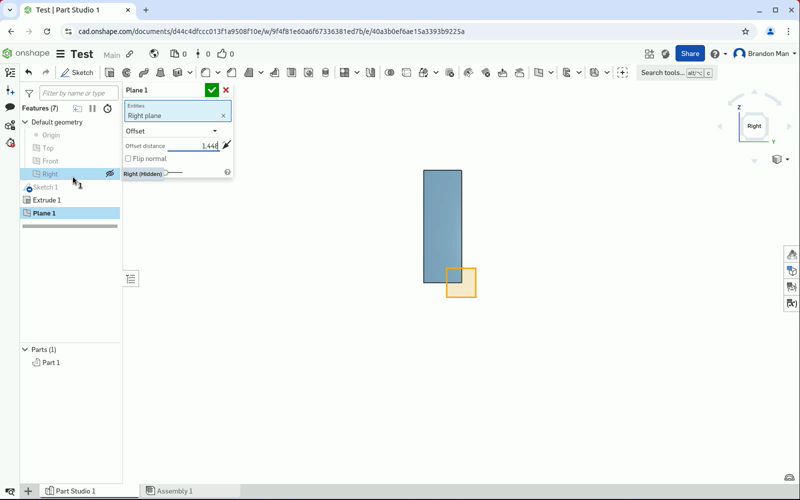
key(enter, 2)
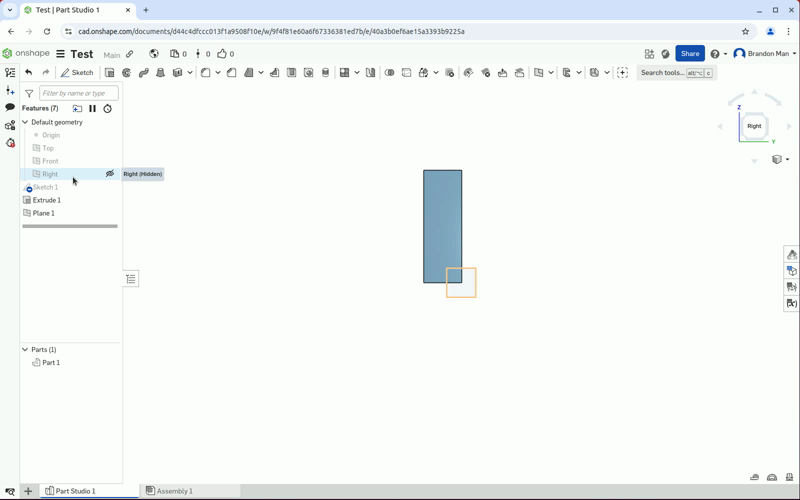
key(shift+s)
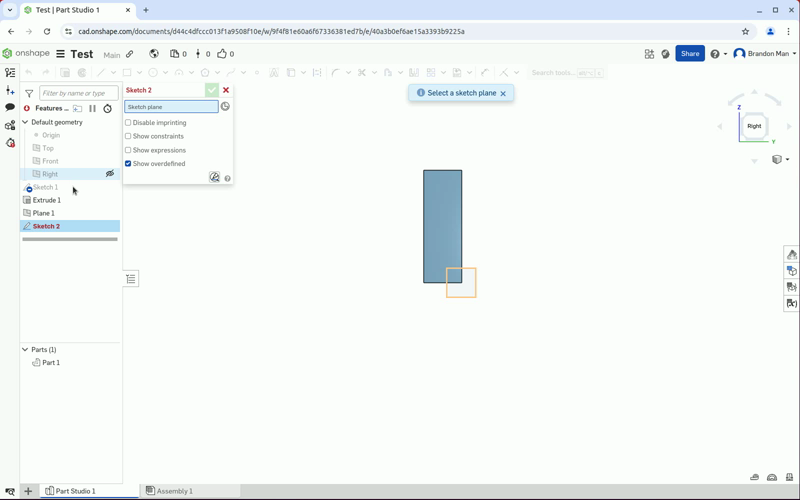
mouse_move(73, 215)
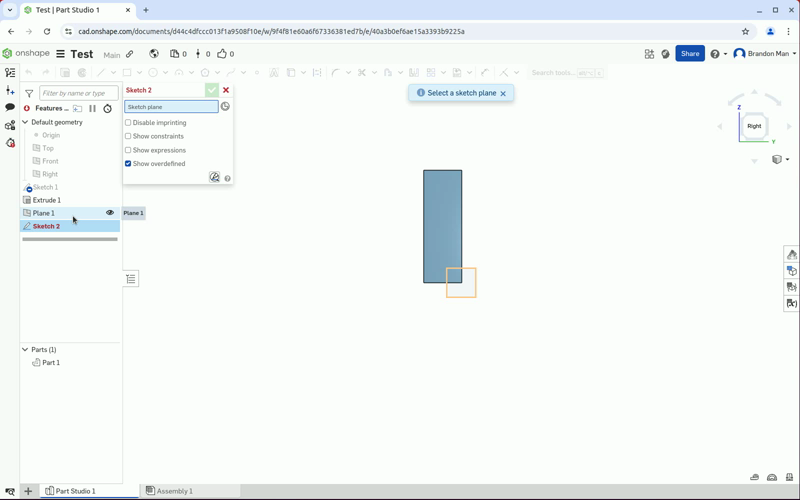
click(73, 215)
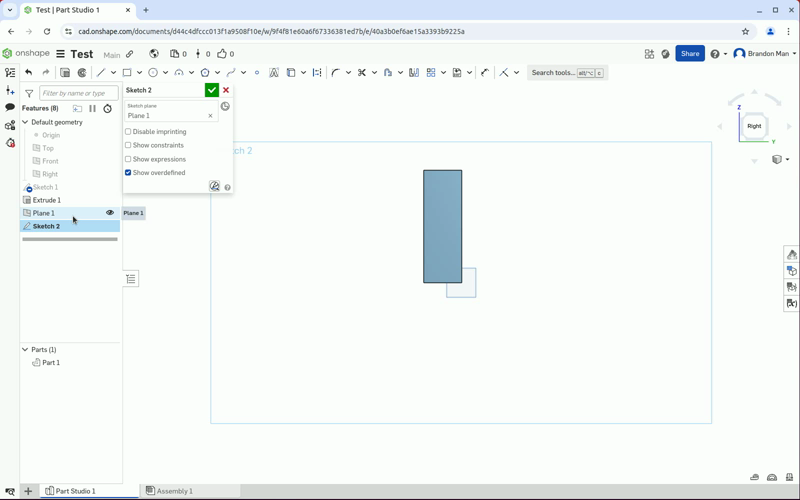
mouse_move(73, 352)
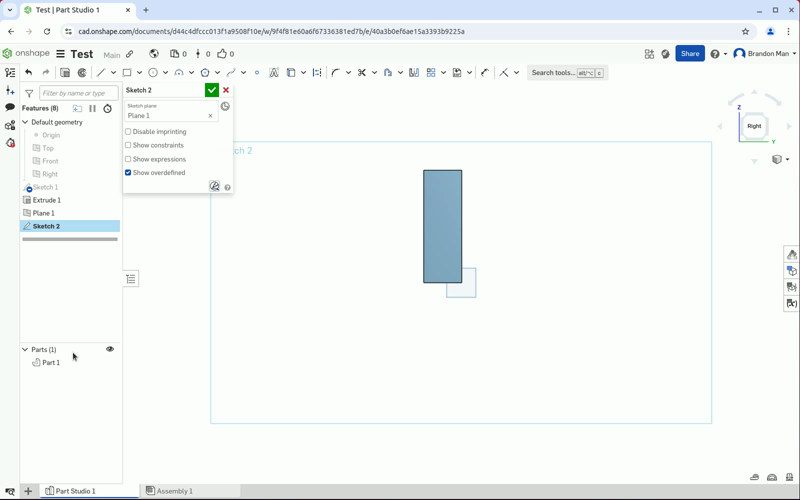
key(y)
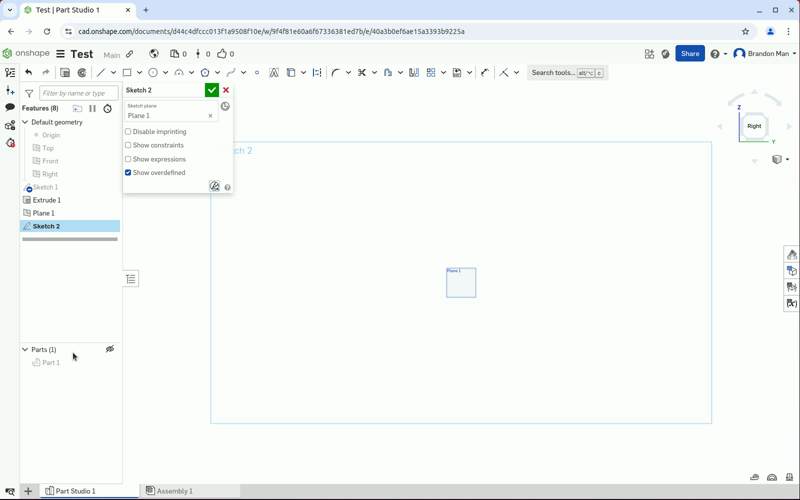
key(c)
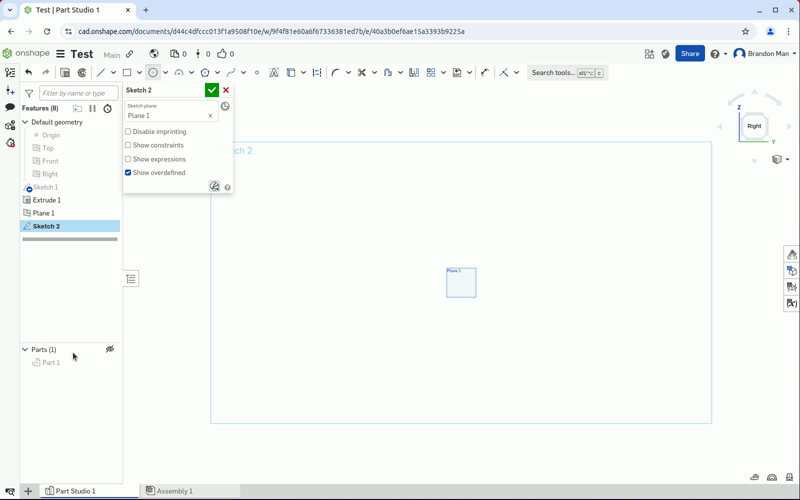
key_down(shift)
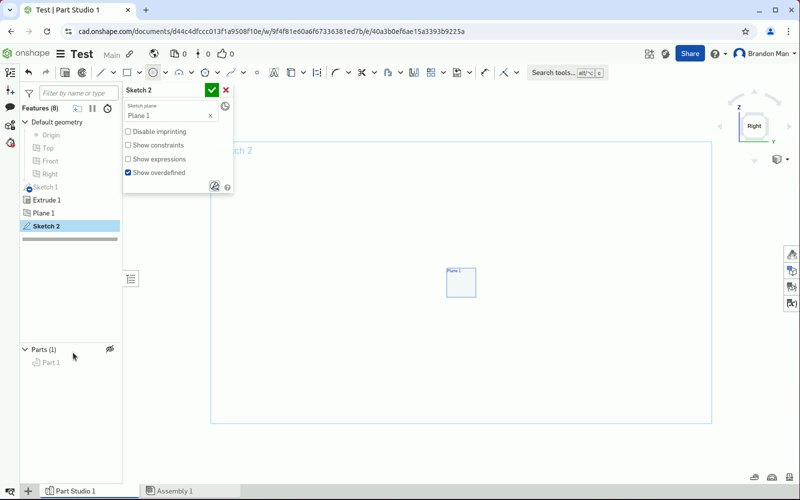
mouse_move(441, 226)
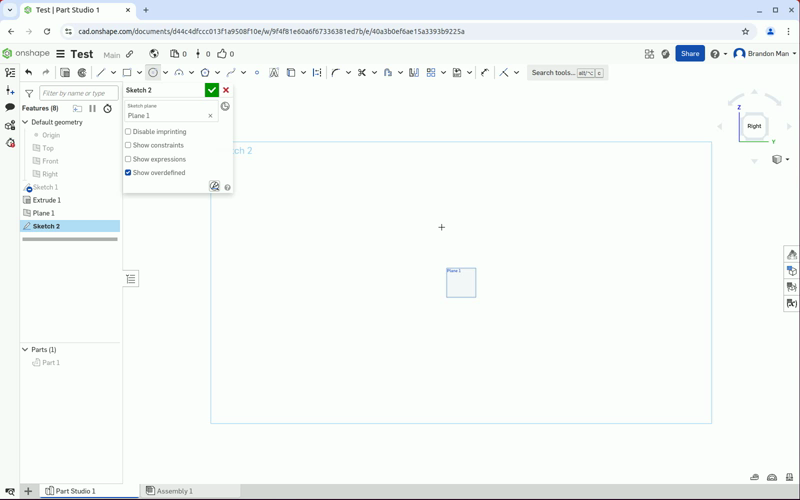
click(441, 226)
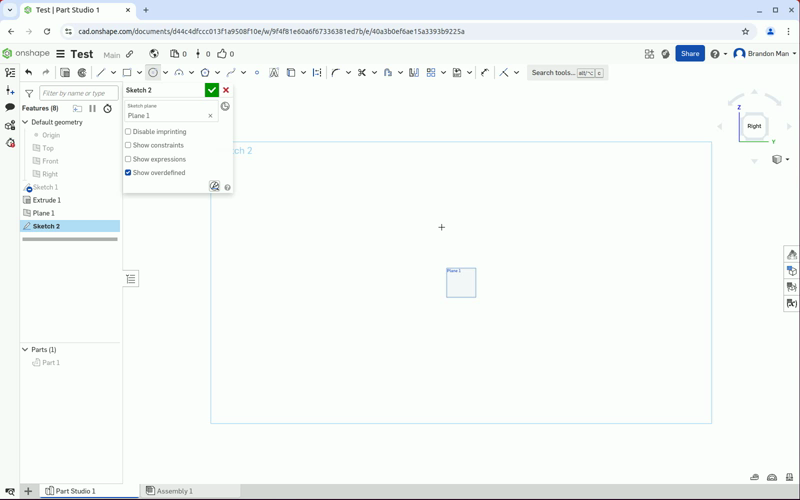
key_up(shift)
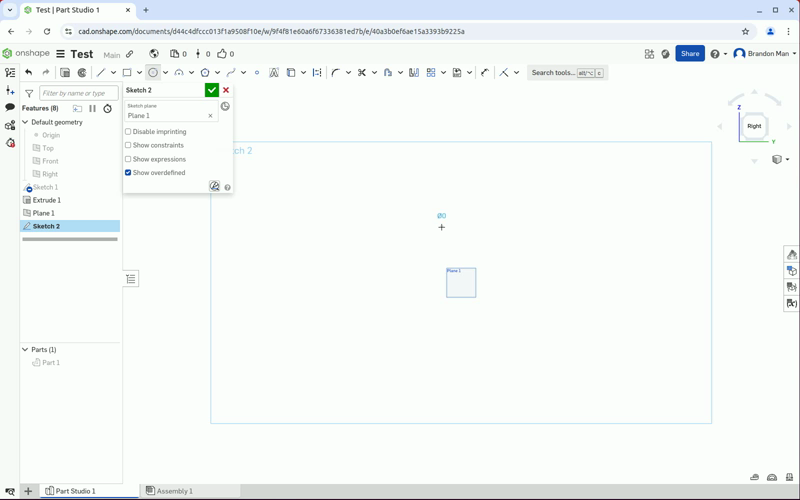
mouse_move(444, 226)
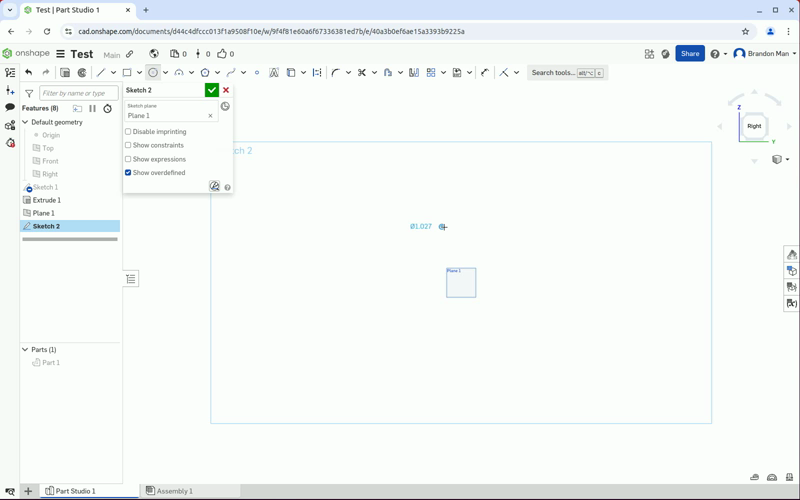
scroll(6)
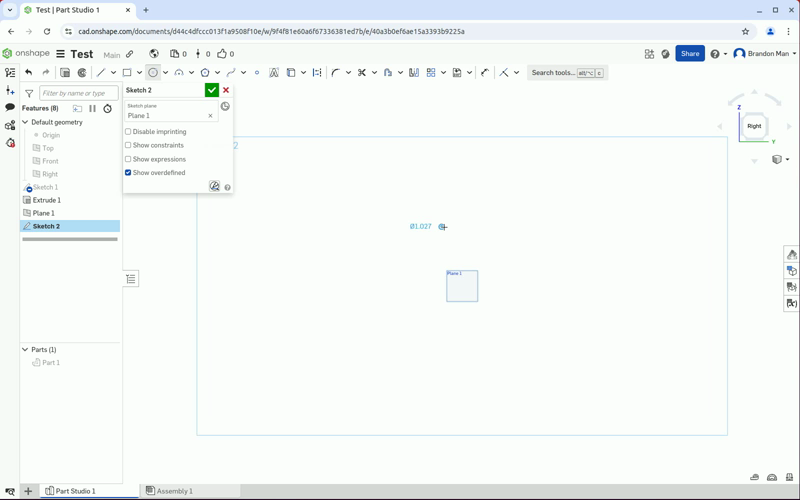
scroll(6)
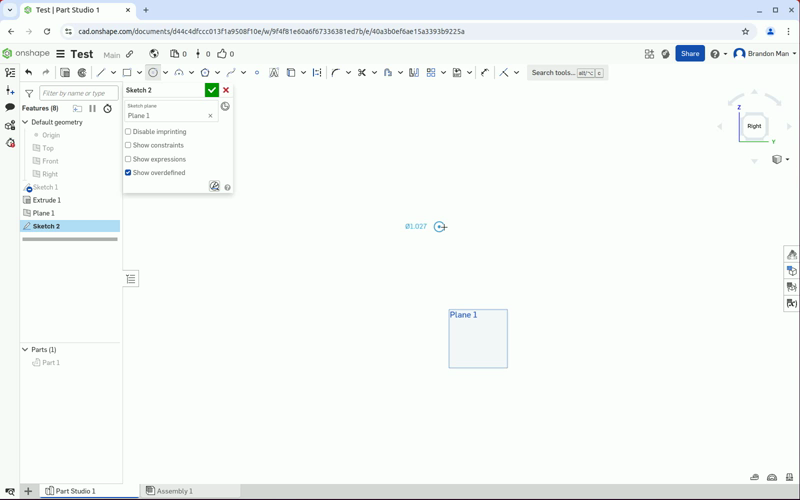
scroll(6)
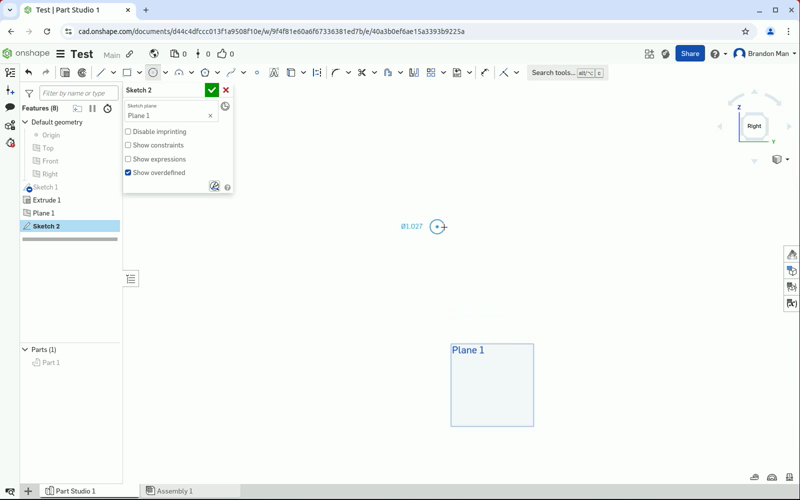
scroll(6)
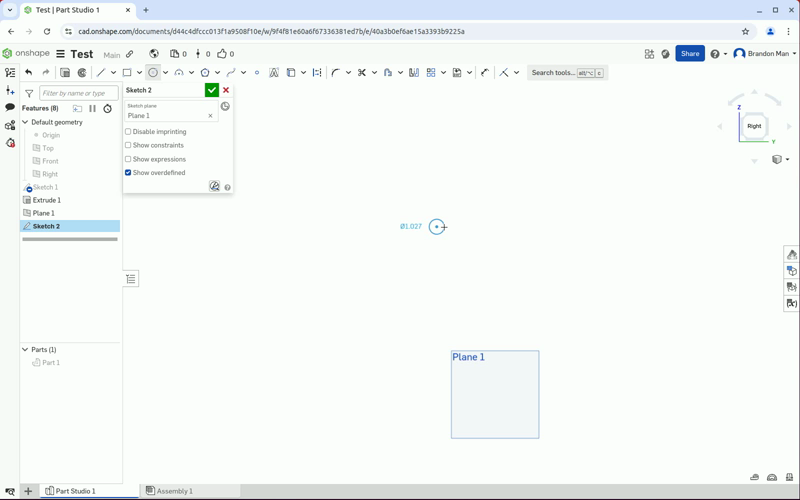
scroll(6)
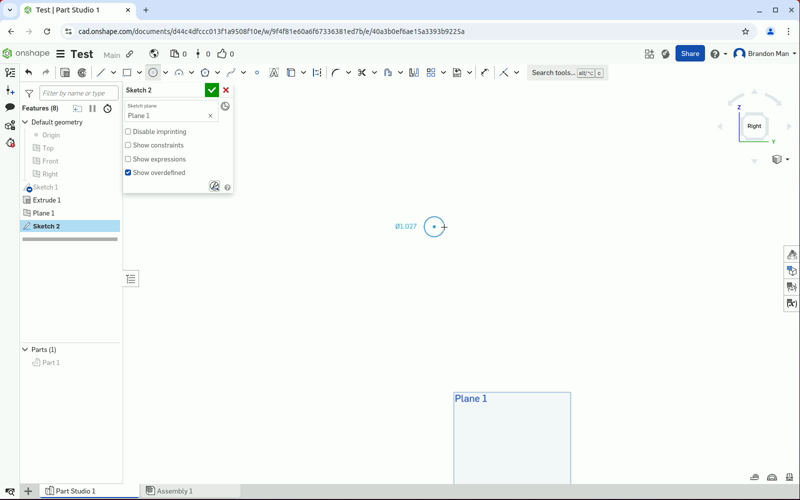
scroll(6)
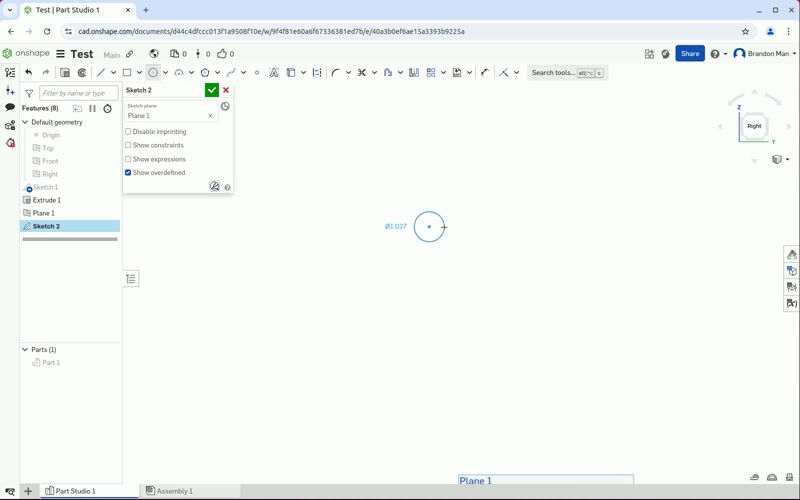
scroll(6)
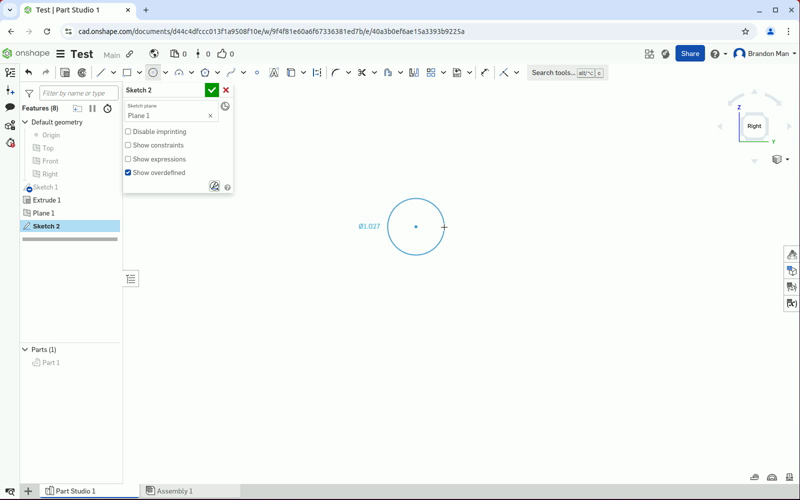
click(444, 226)
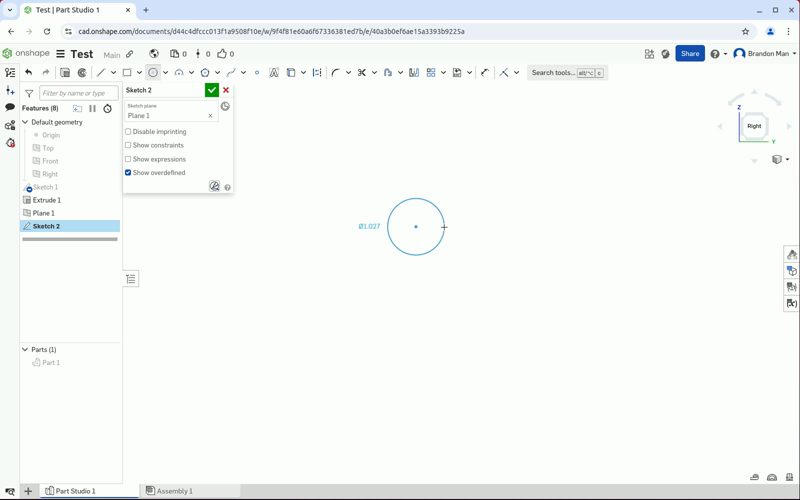
scroll(-6)
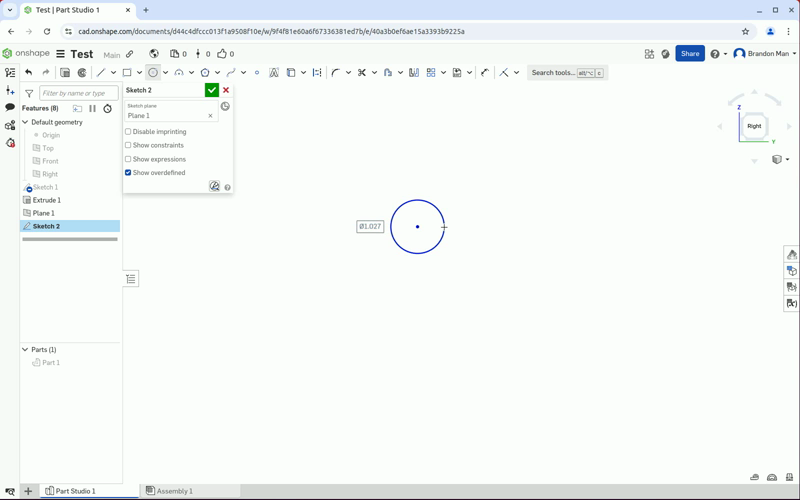
scroll(-6)
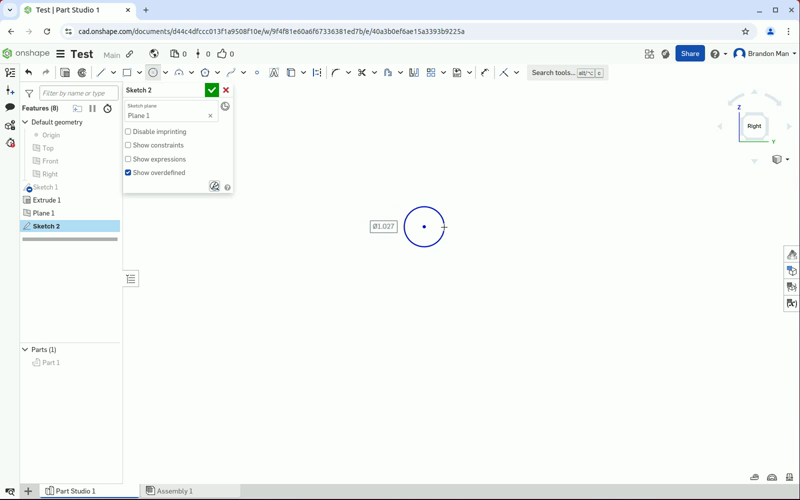
scroll(-6)
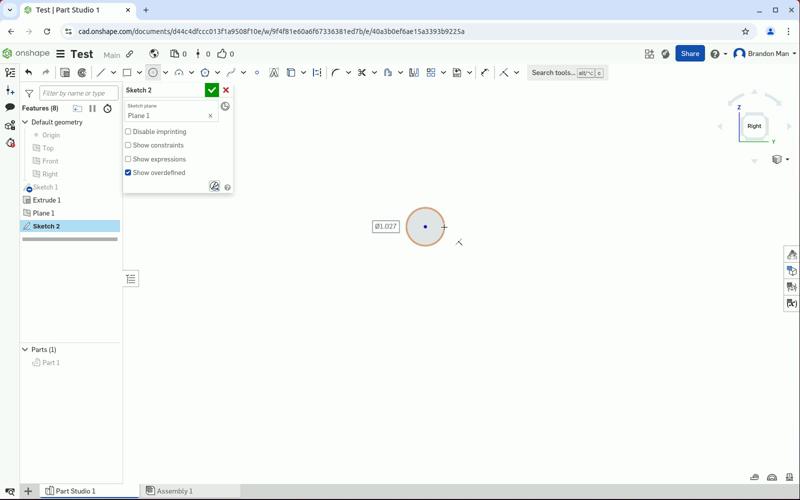
scroll(-6)
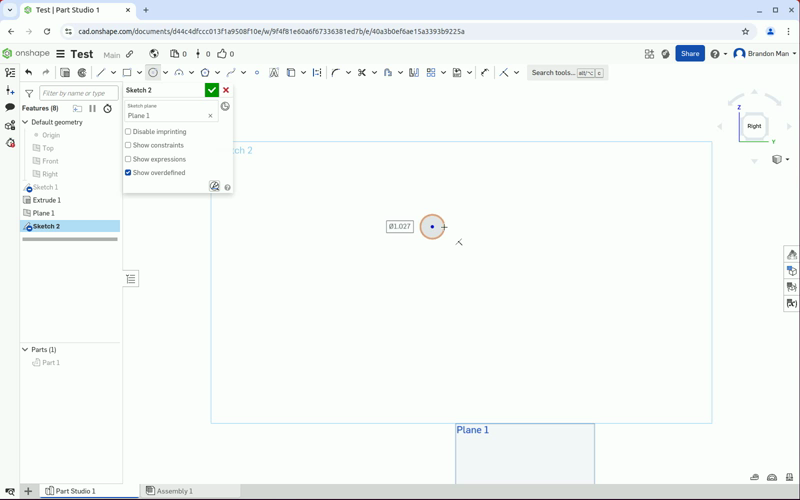
scroll(-6)
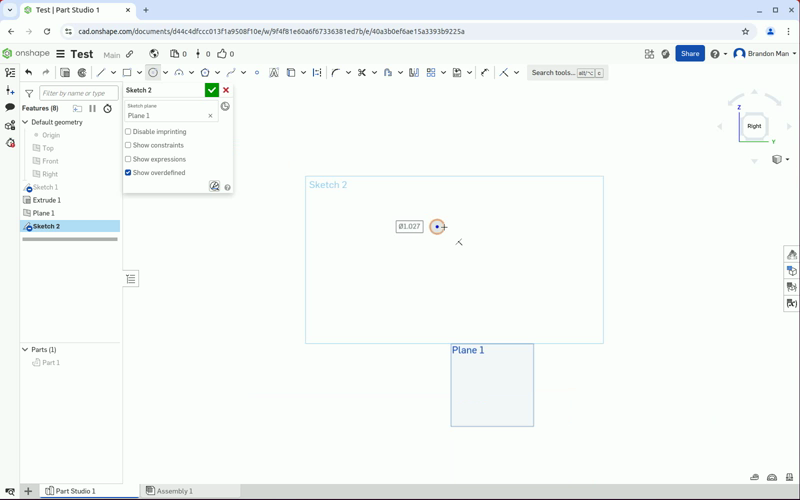
scroll(-6)
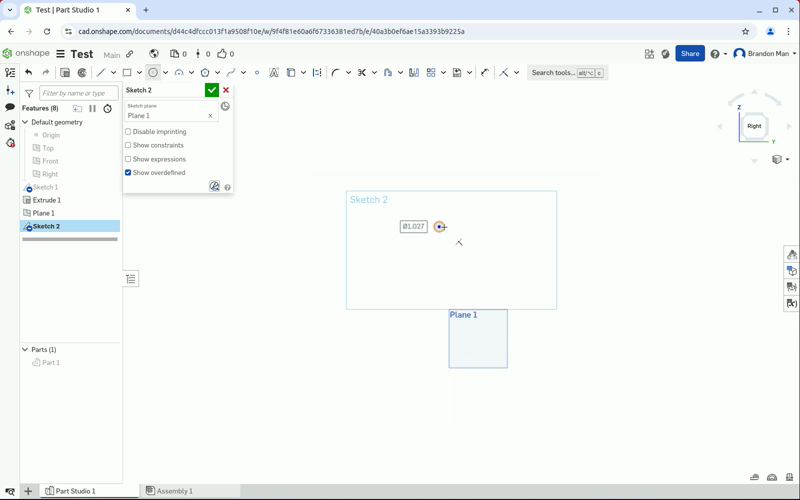
scroll(-6)
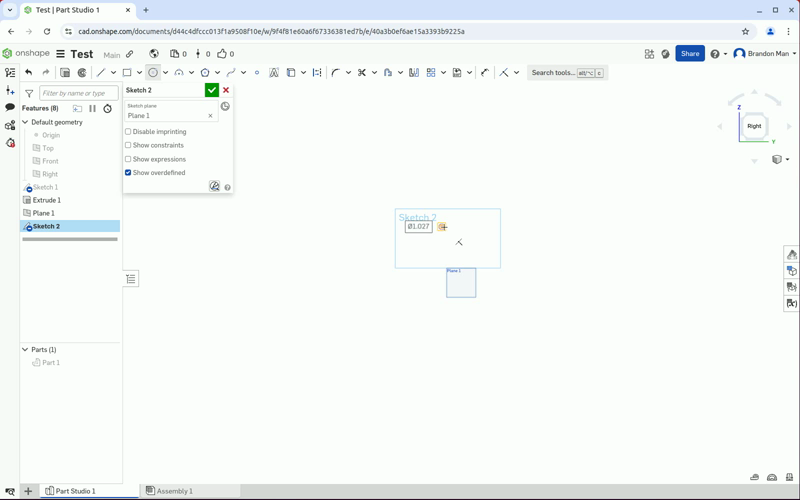
key(esc)
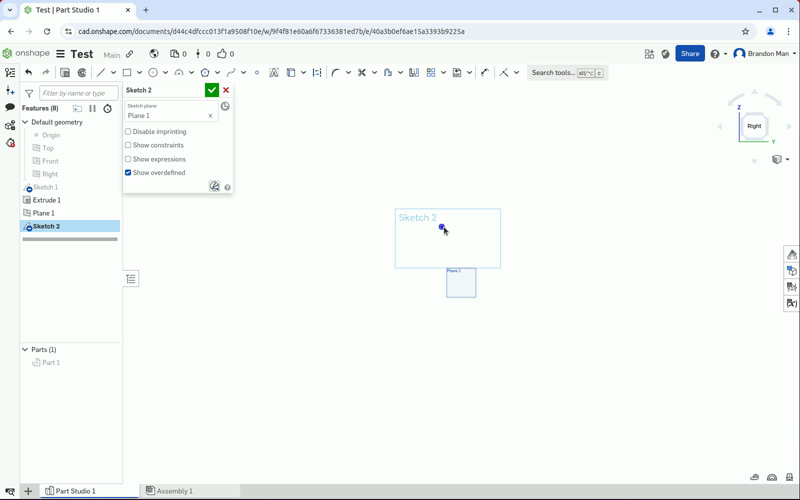
mouse_move(442, 224)
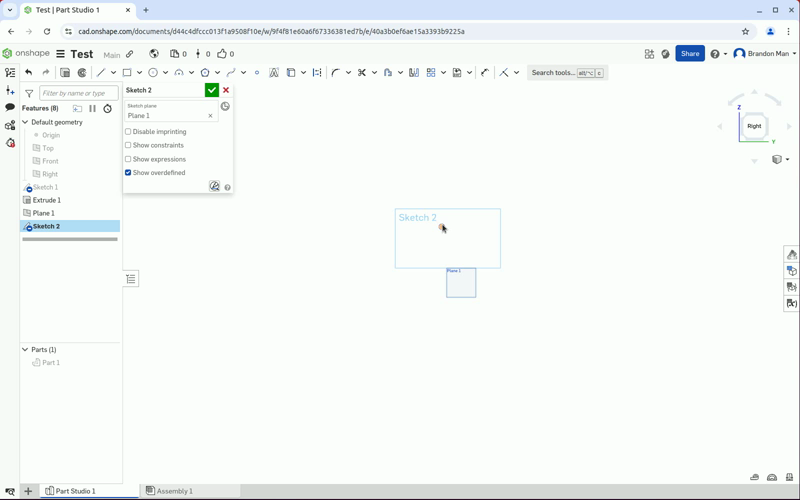
scroll(6)
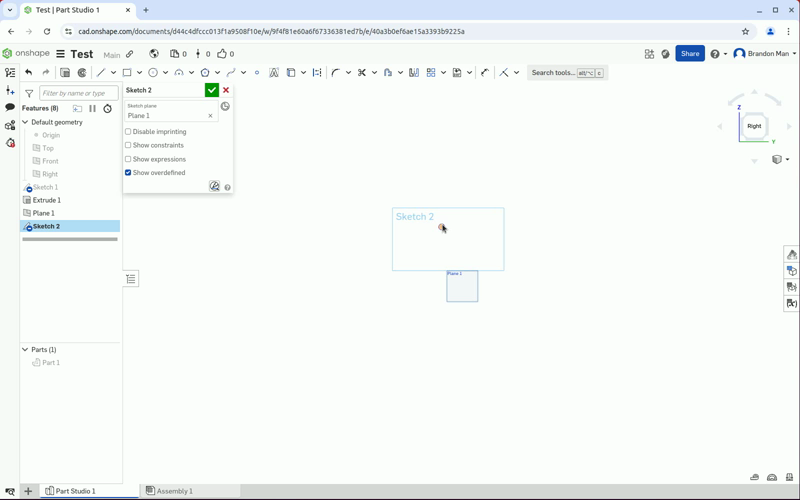
scroll(6)
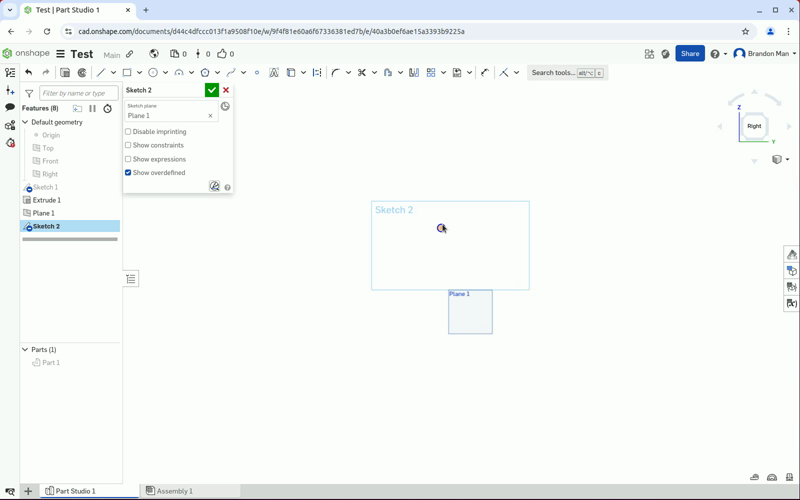
scroll(6)
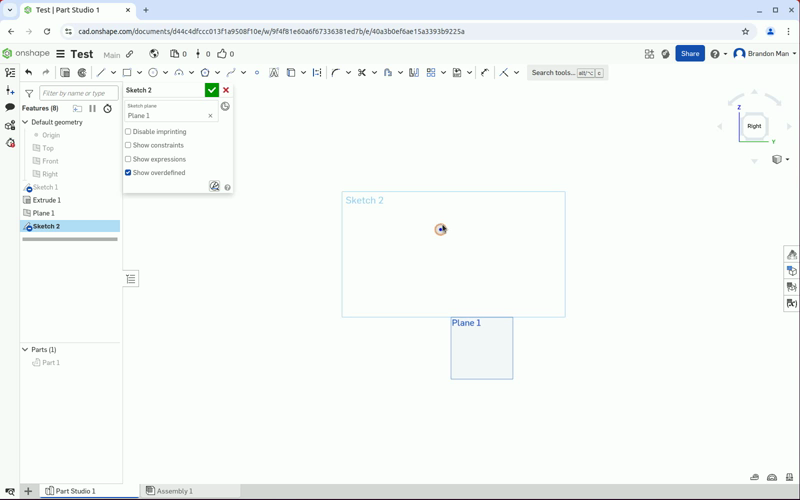
scroll(6)
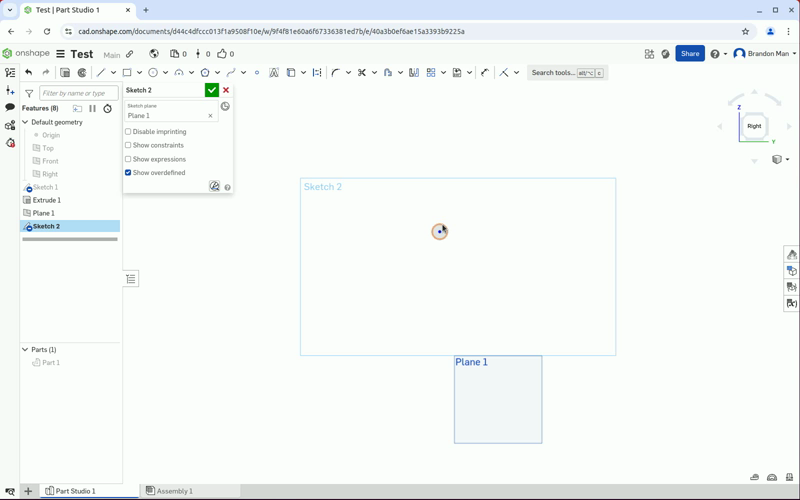
scroll(6)
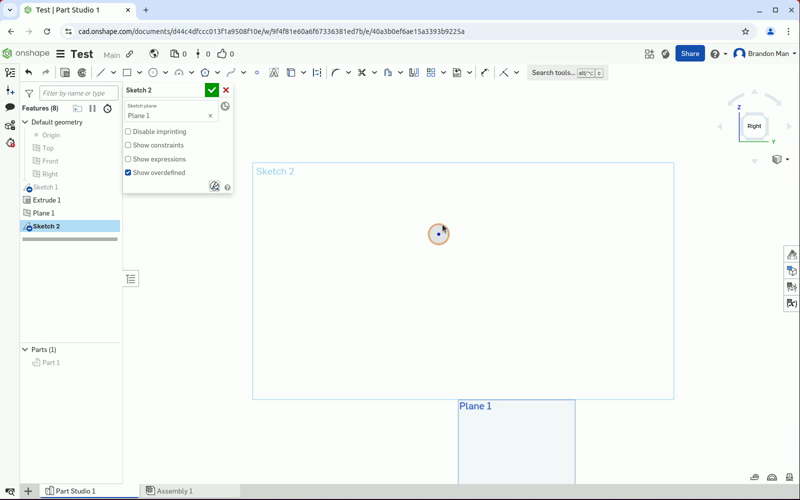
scroll(6)
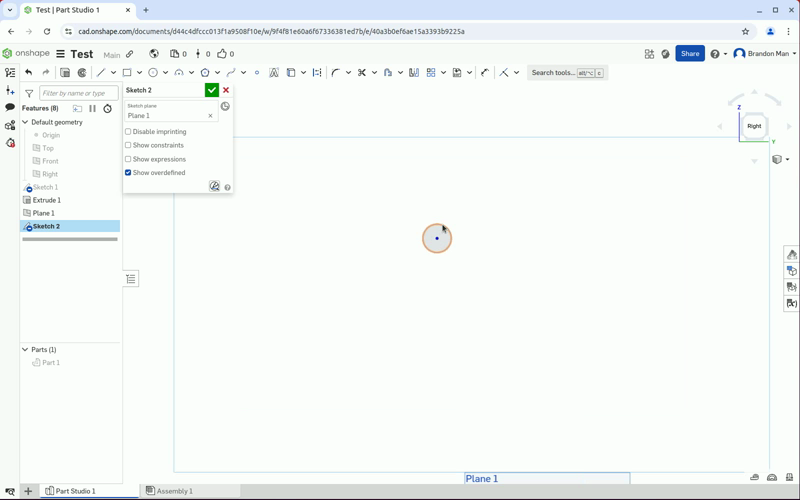
scroll(6)
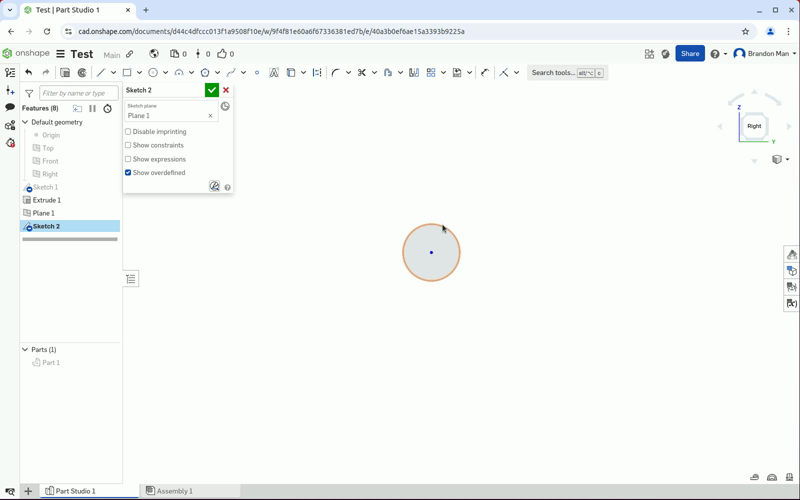
click(442, 224)
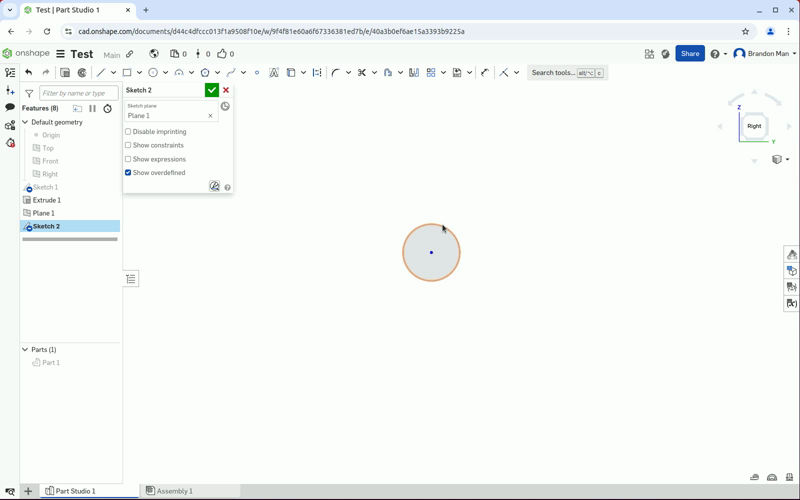
scroll(-6)
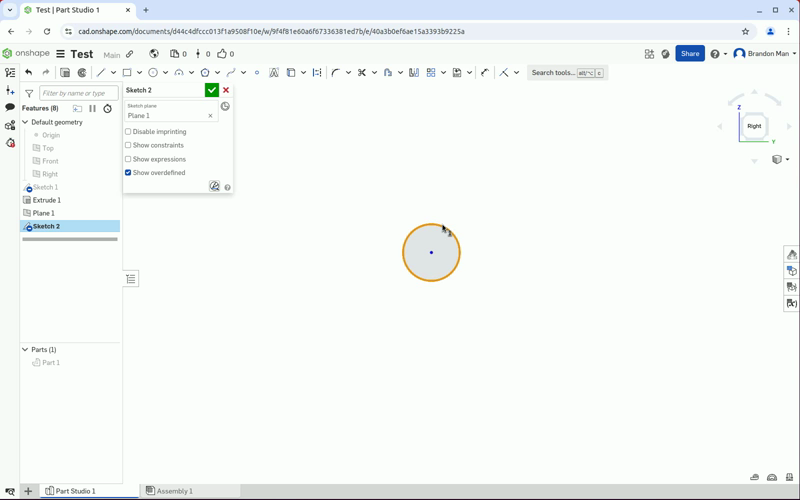
scroll(-6)
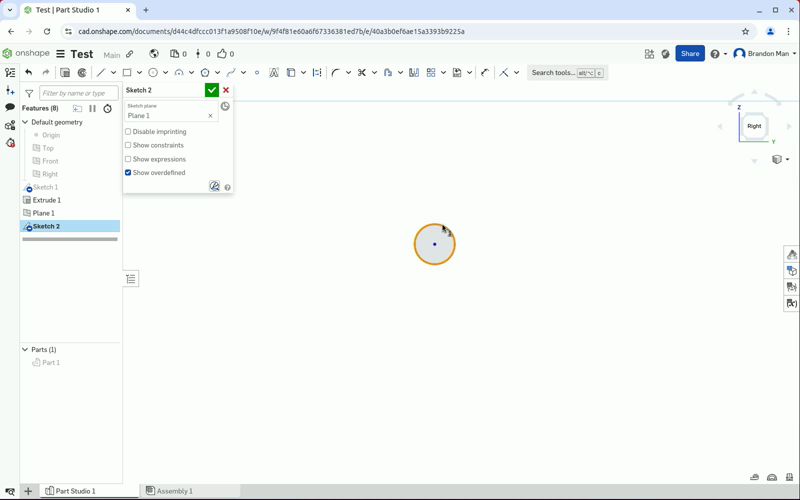
scroll(-6)
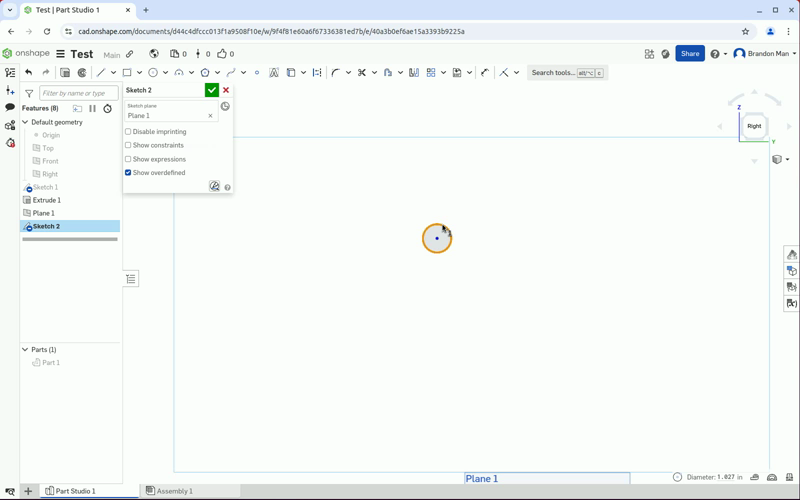
scroll(-6)
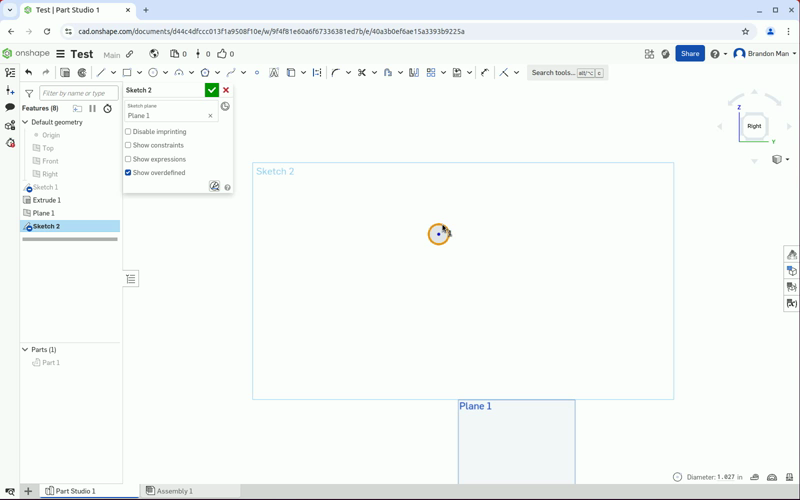
scroll(-6)
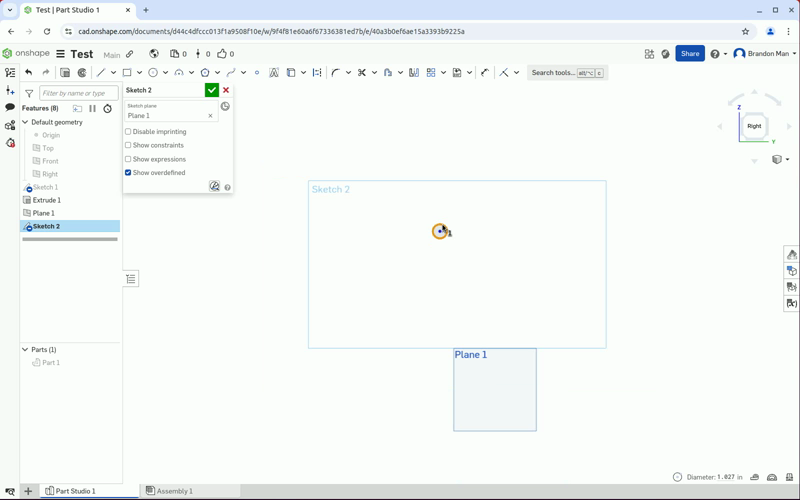
scroll(-6)
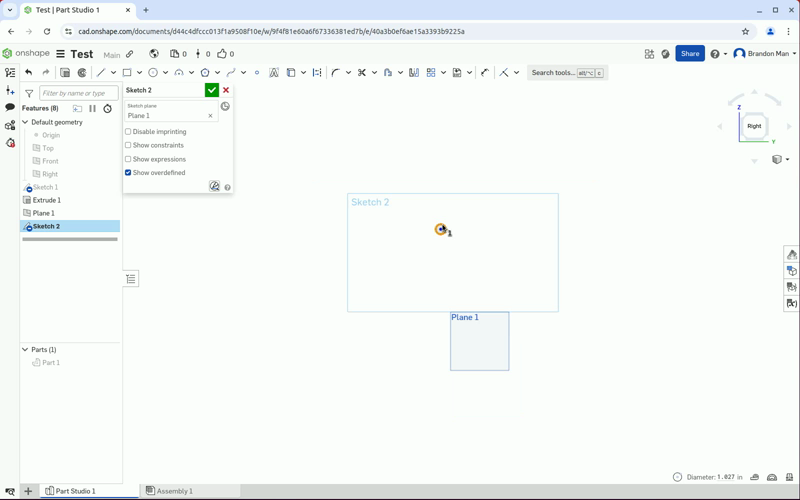
scroll(-6)
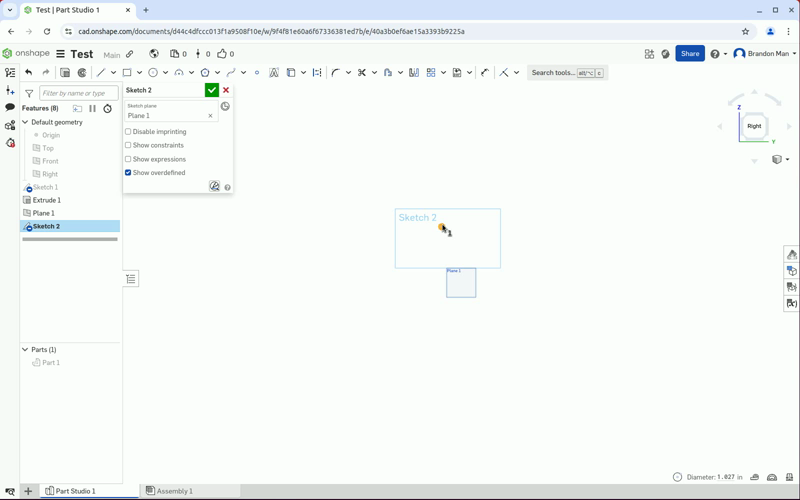
mouse_move(73, 352)
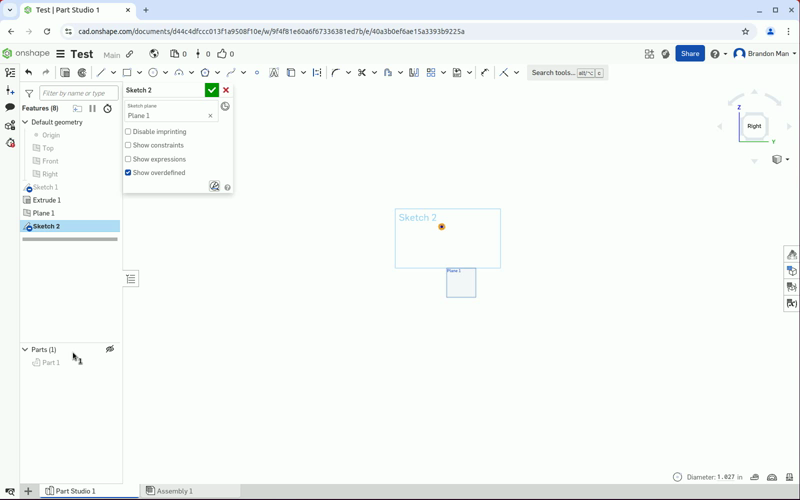
key(shift+y)
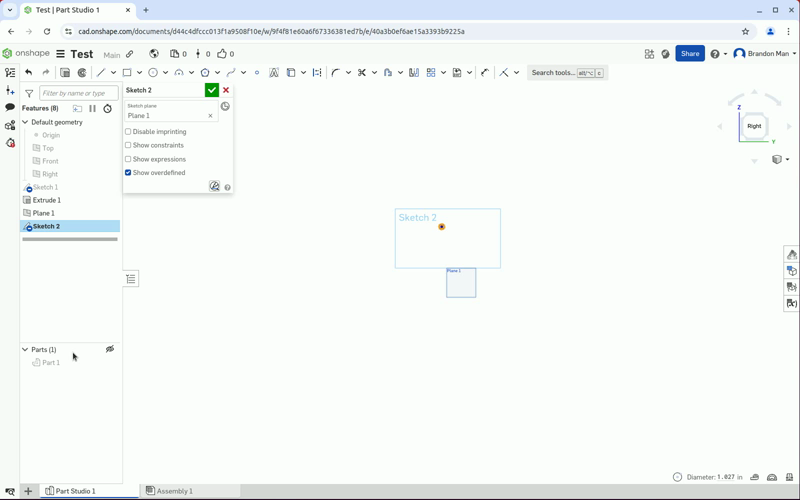
key(shift+e)
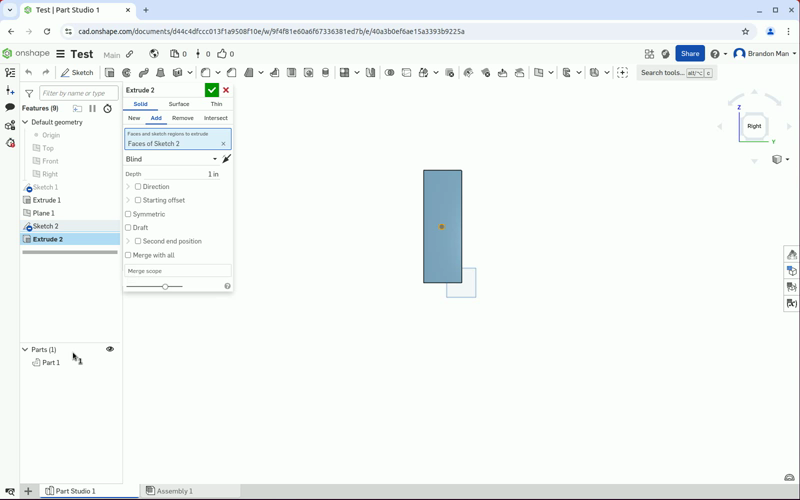
mouse_move(143, 106)
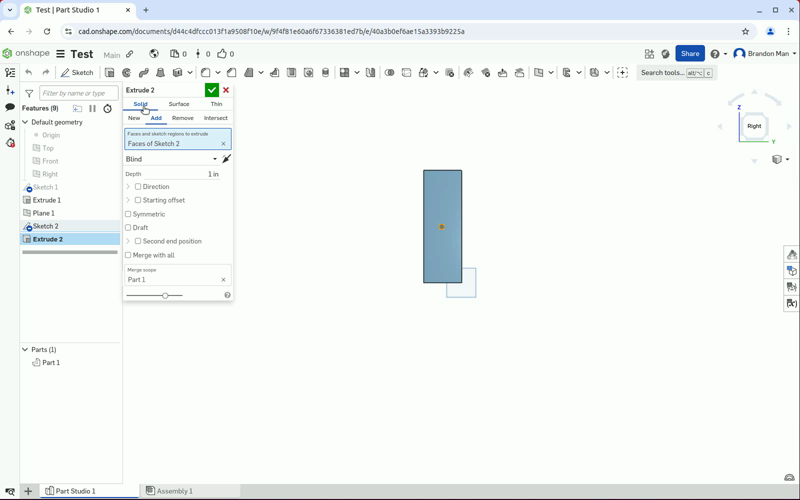
click(143, 106)
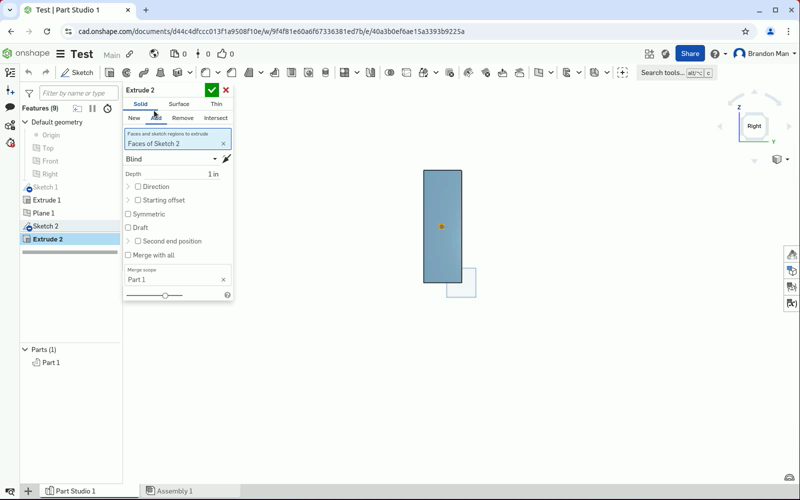
mouse_move(186, 120)
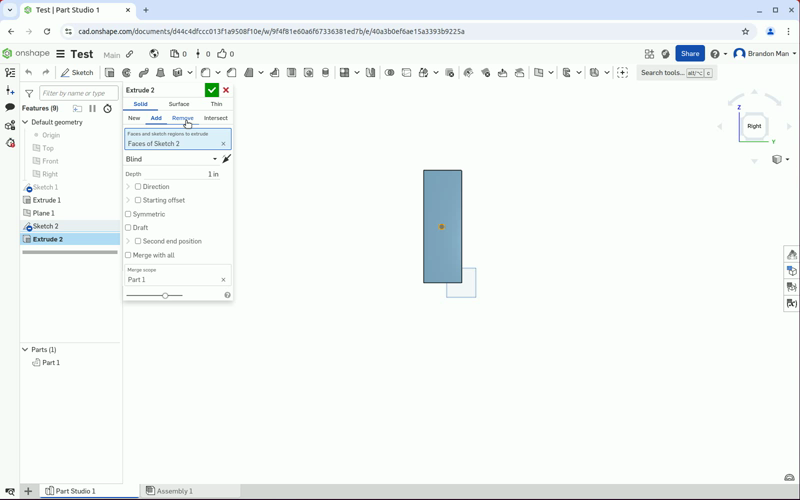
click(186, 120)
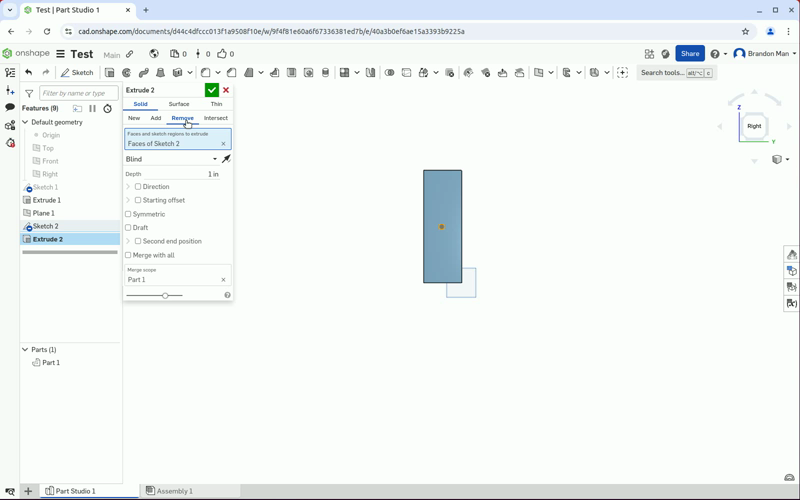
key(tab, 4)
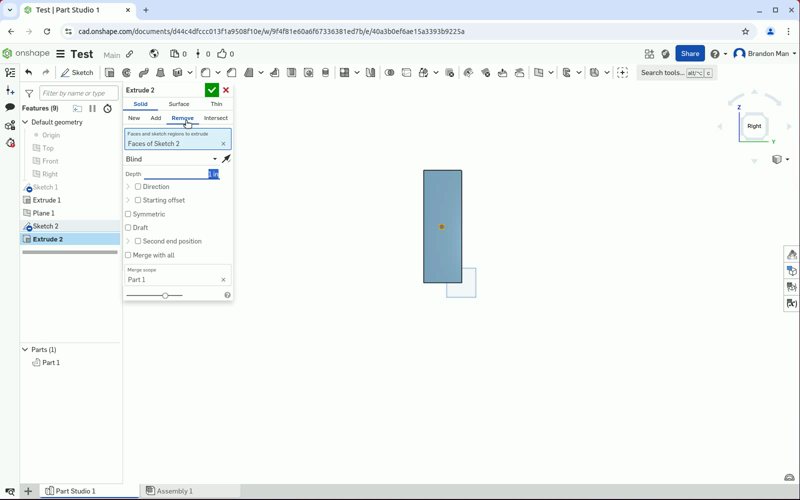
text(1.444)
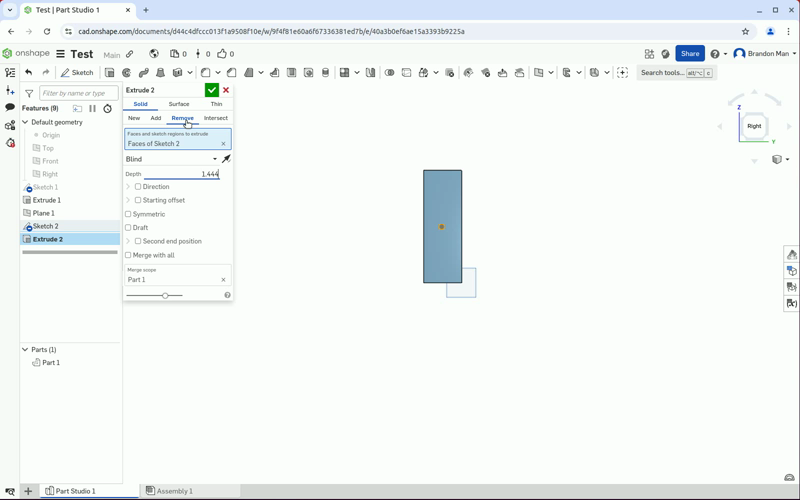
key(tab, 6)
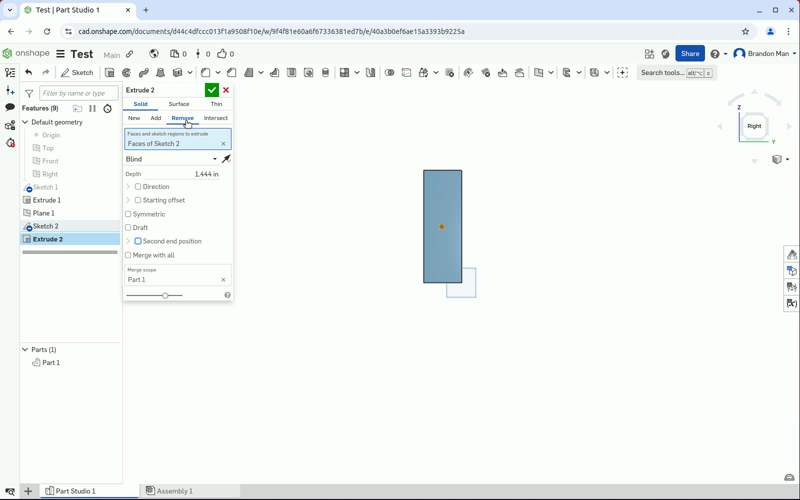
key(space)
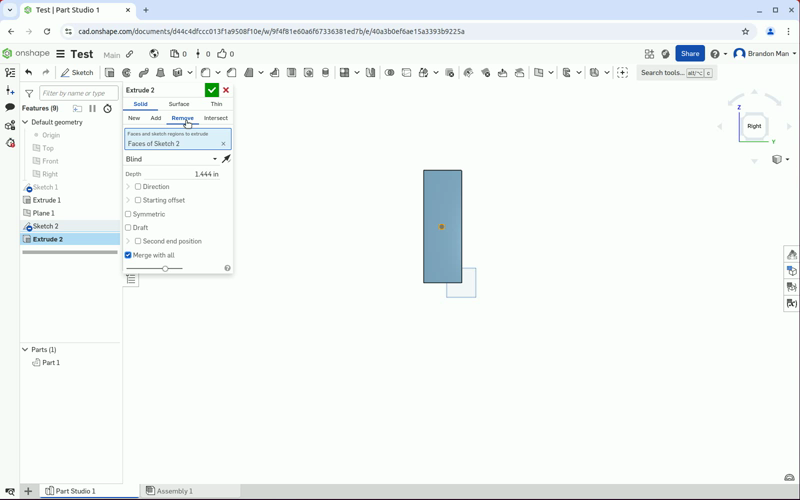
key(enter)
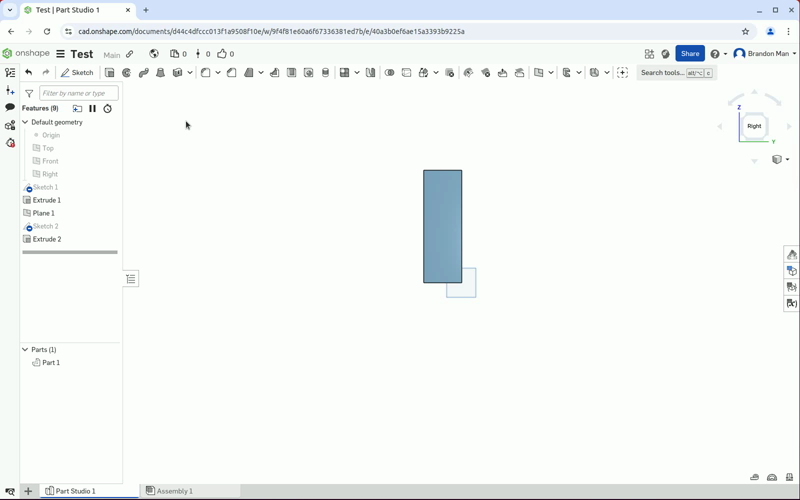
key(shift+h)
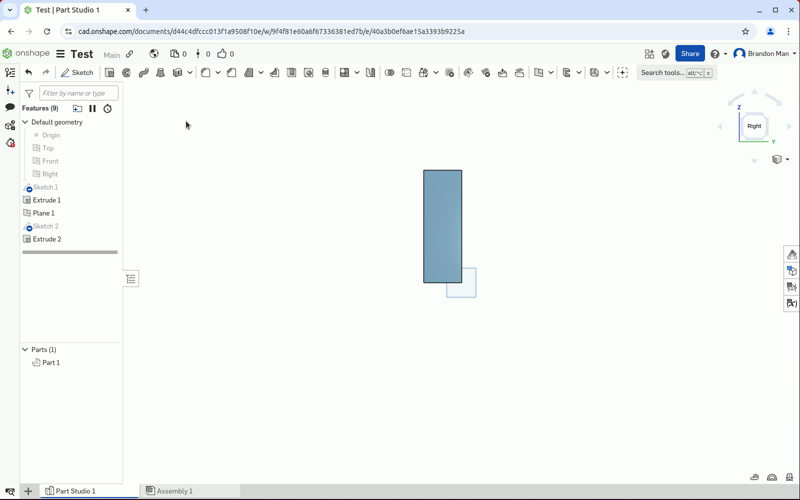
key(shift+h)
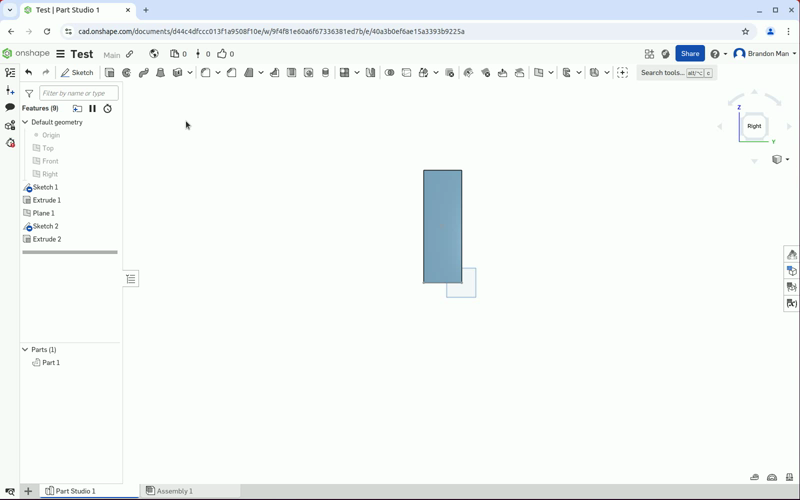
key(shift+7)
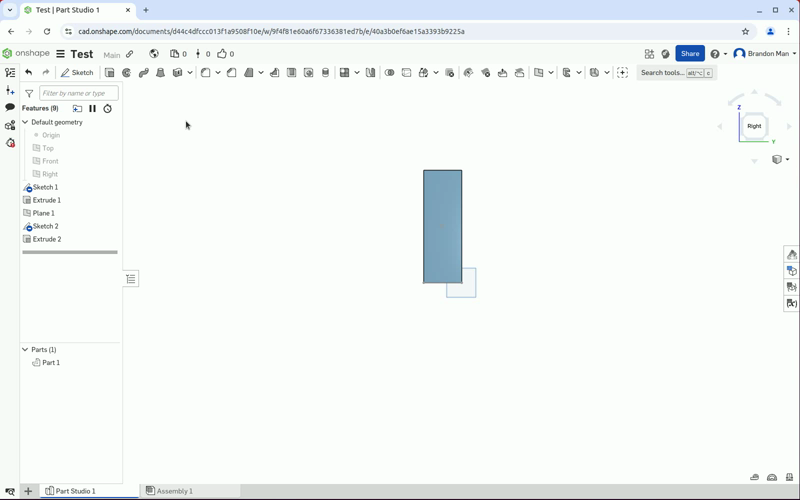
key(right, 2)
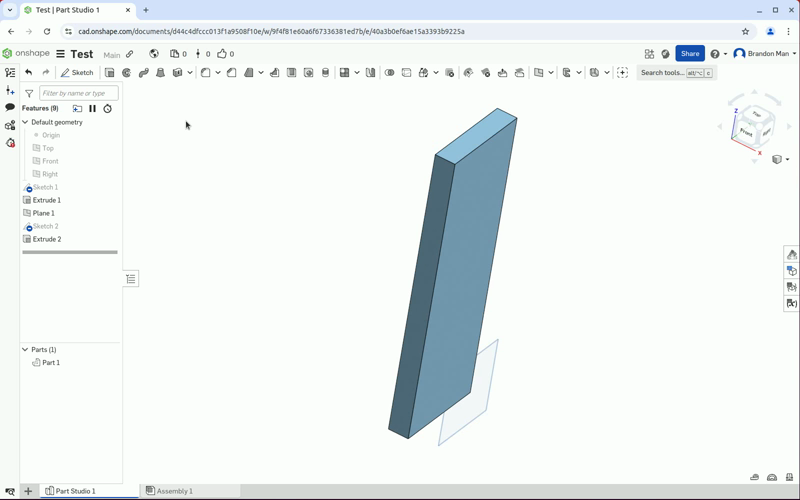
key(down, 2)
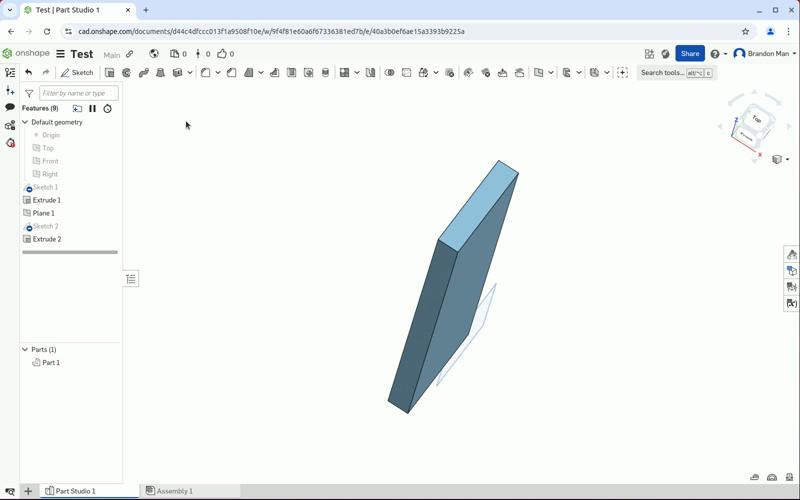
key(up, 2)
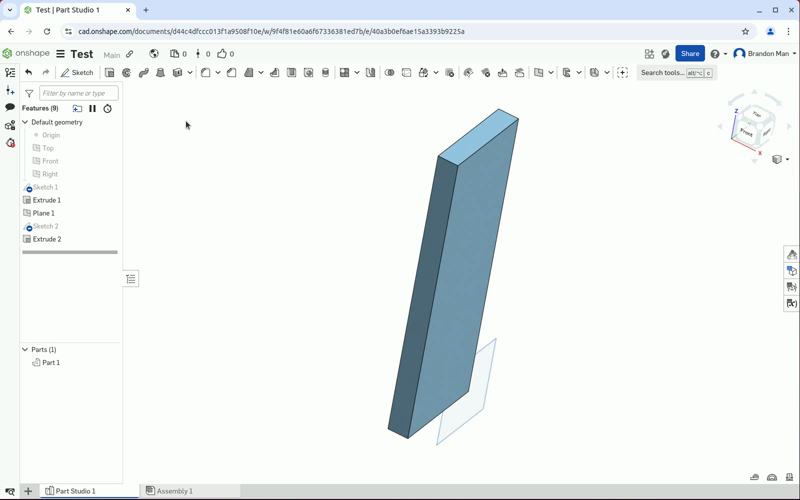
key(left, 2)
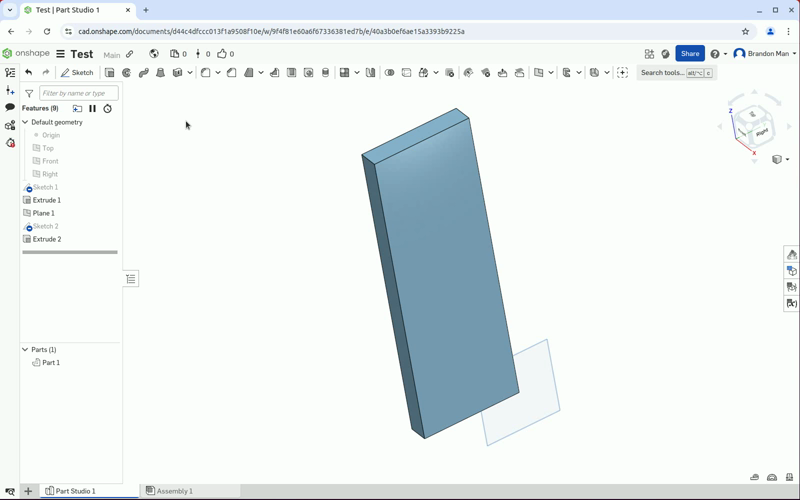
mouse_move(73, 189)
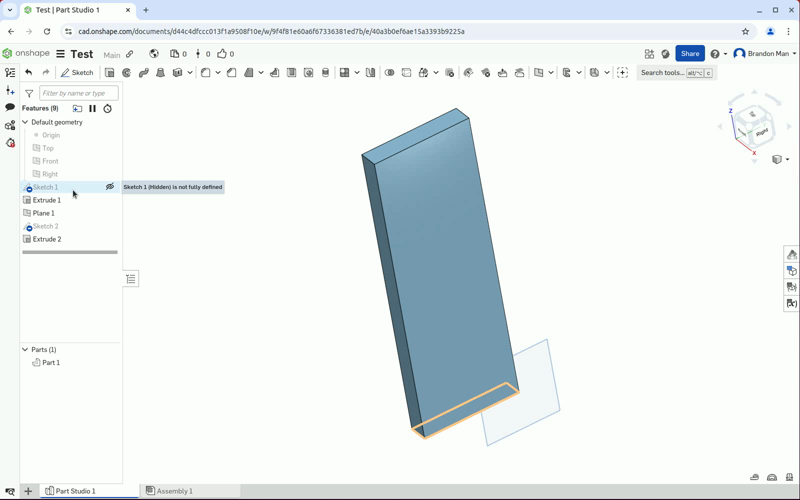
click(73, 189)